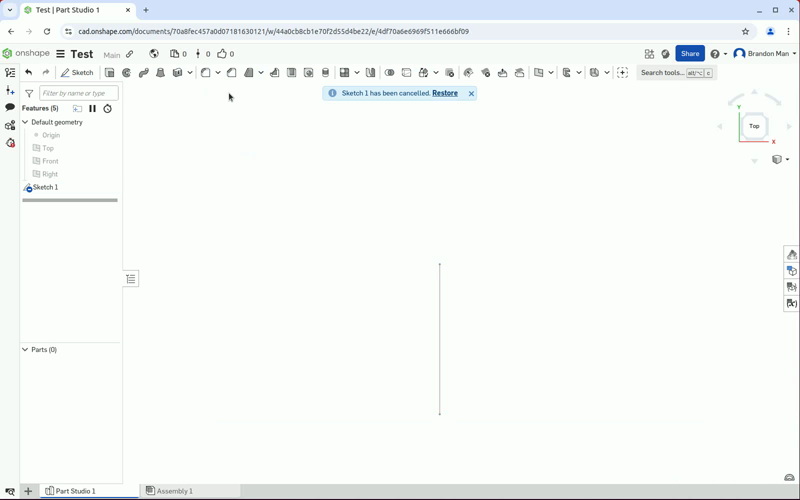
key(shift+h)
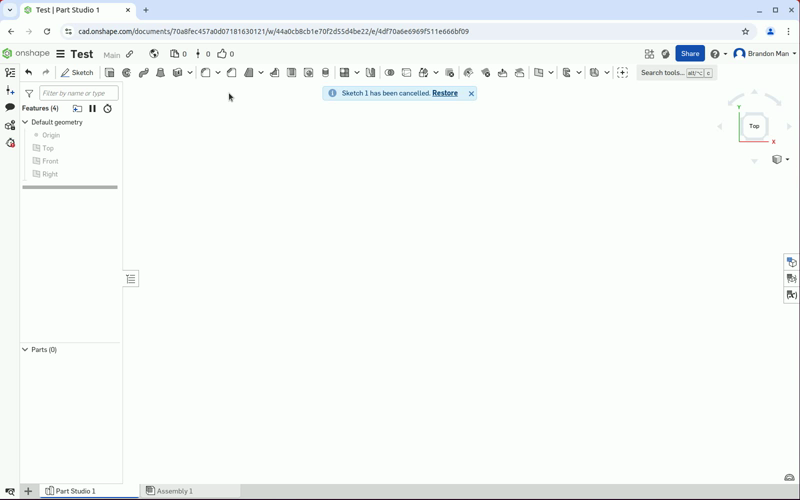
mouse_move(73, 352)
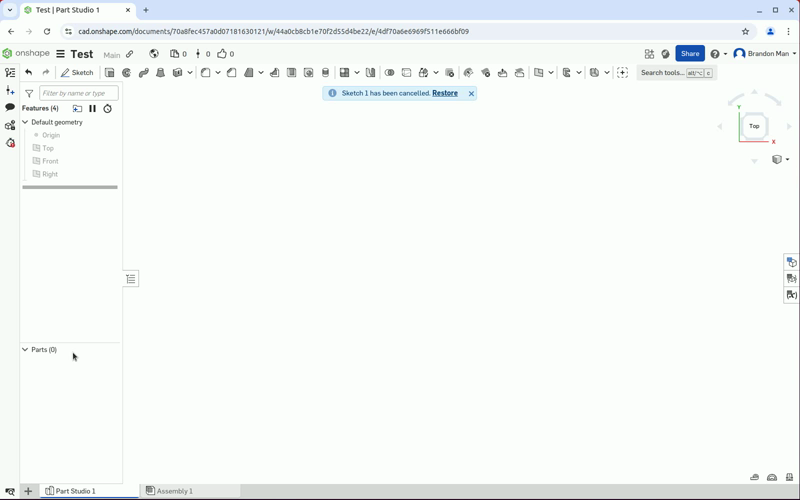
key(y)
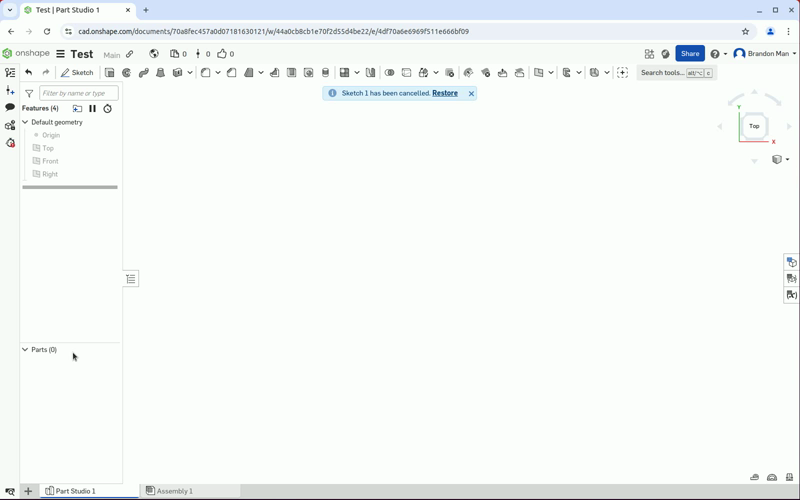
key(shift+p)
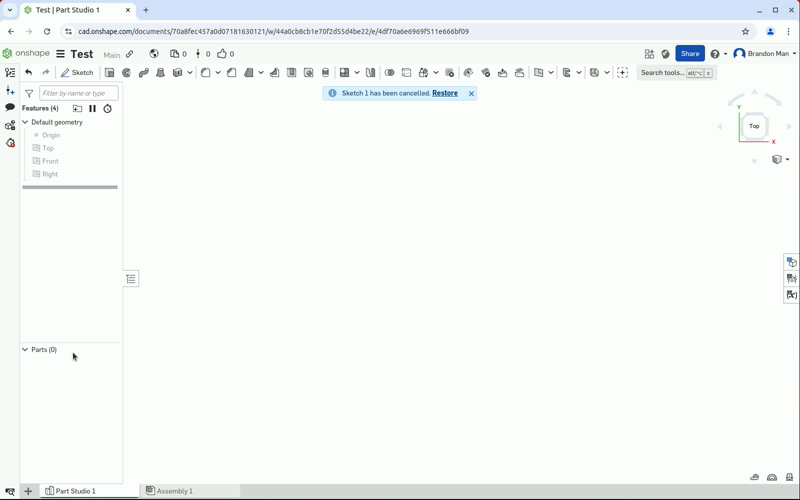
key(space)
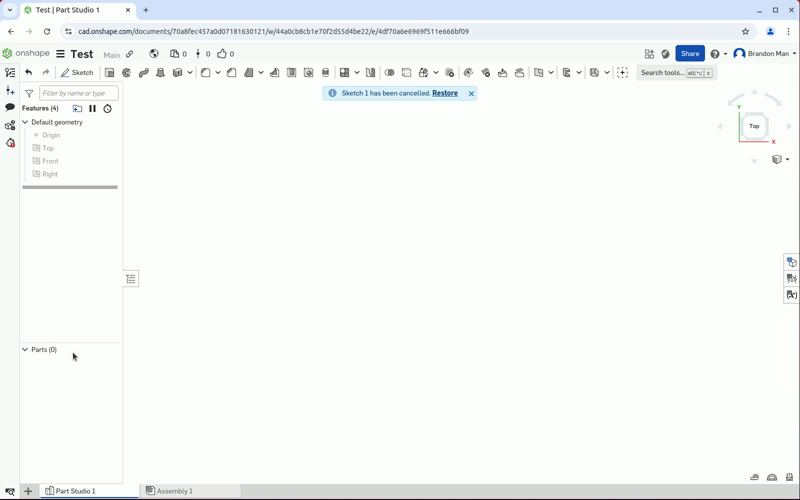
key_down(shift)
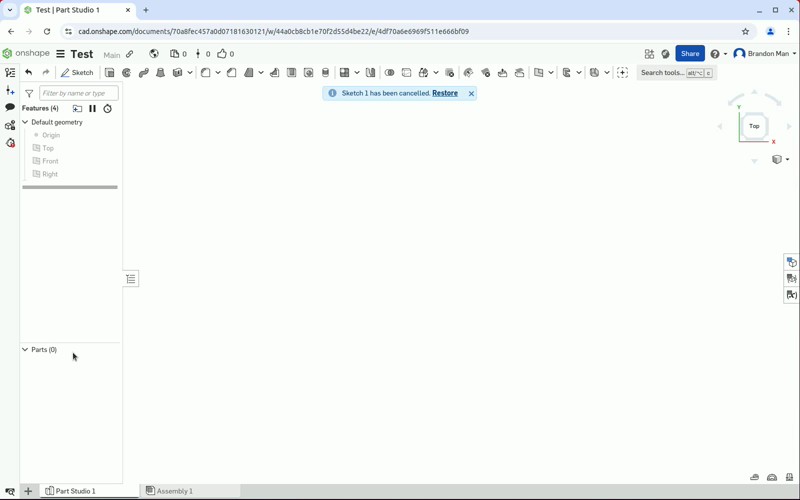
key(up)
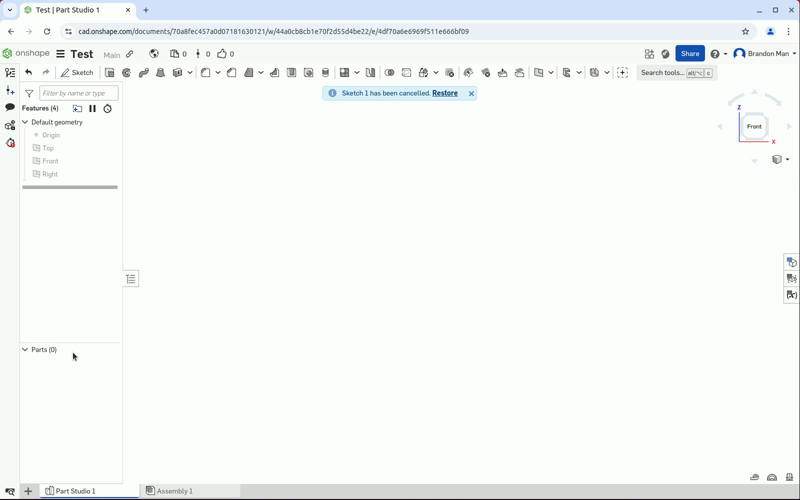
key_up(shift)
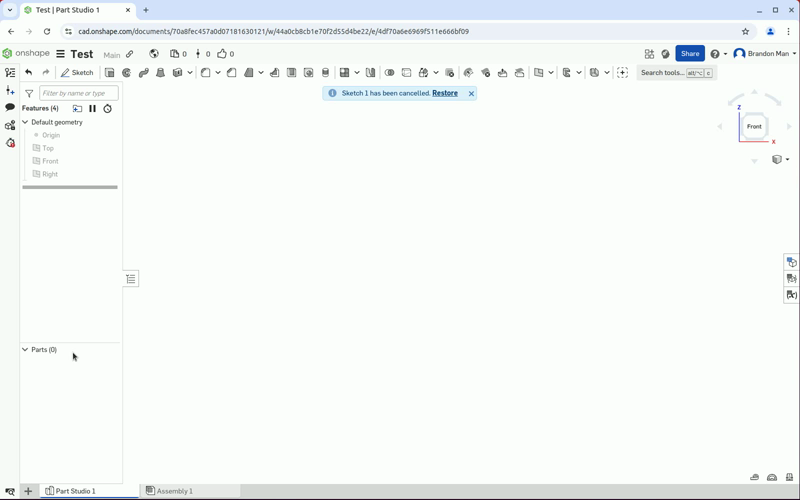
mouse_move(73, 352)
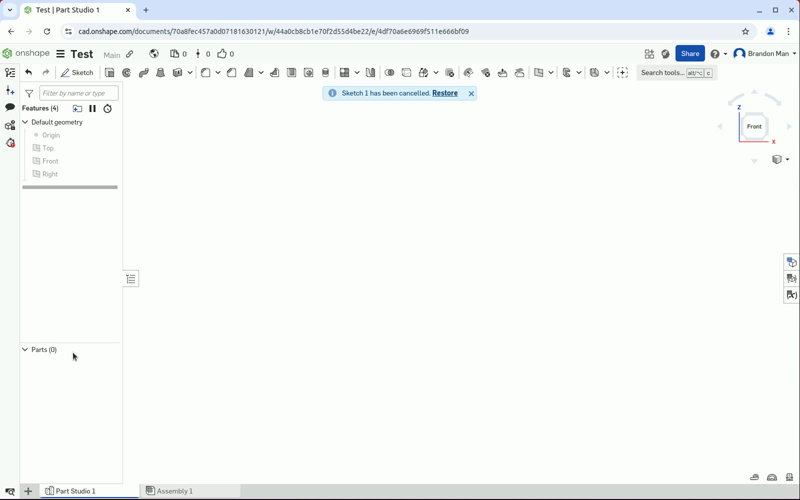
key(shift+y)
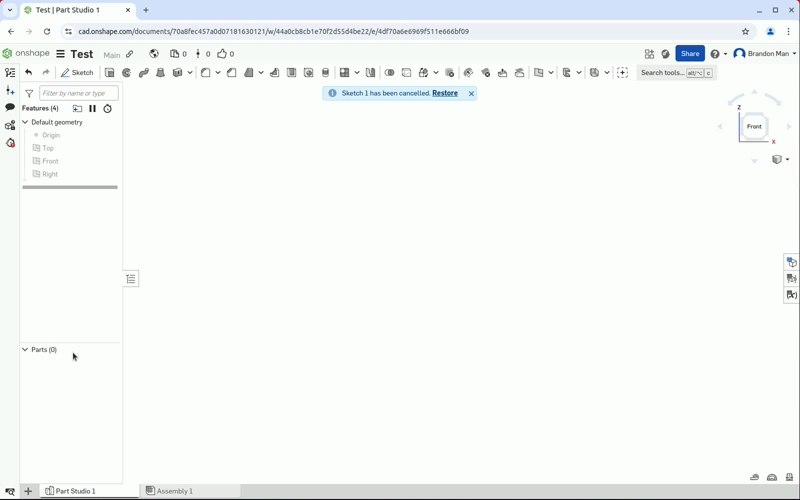
key(shift+s)
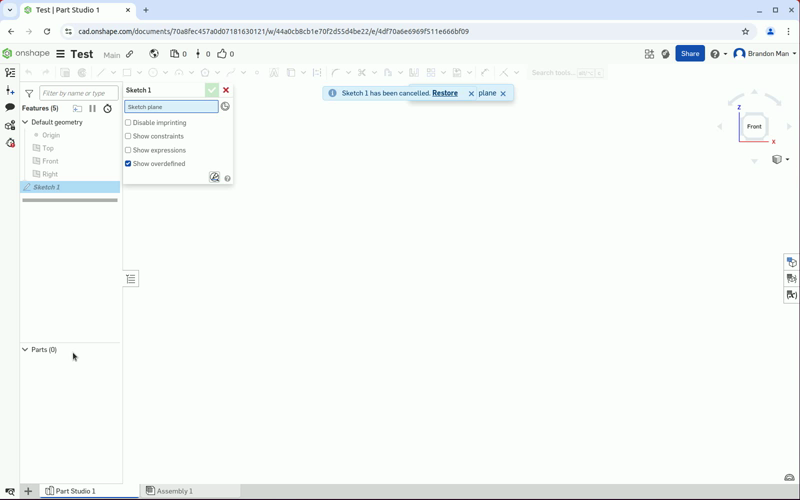
mouse_move(73, 163)
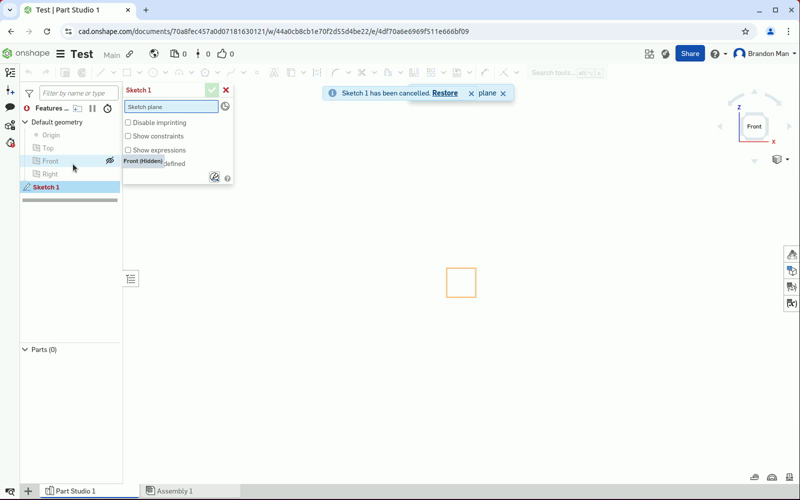
click(73, 163)
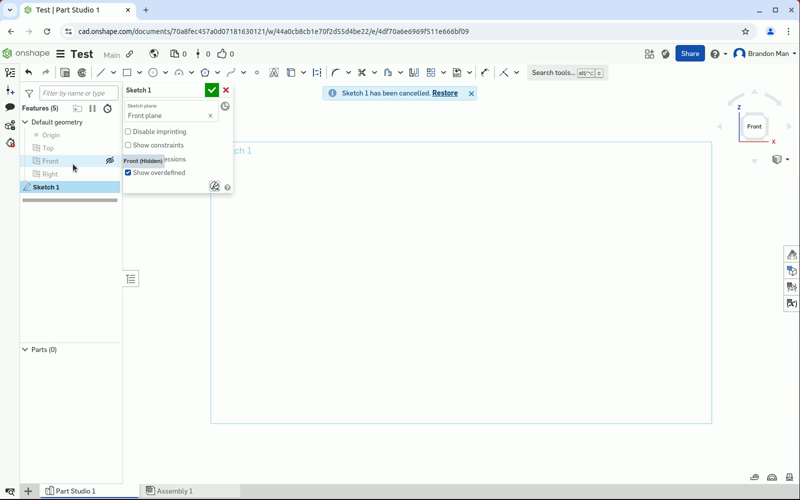
mouse_move(73, 352)
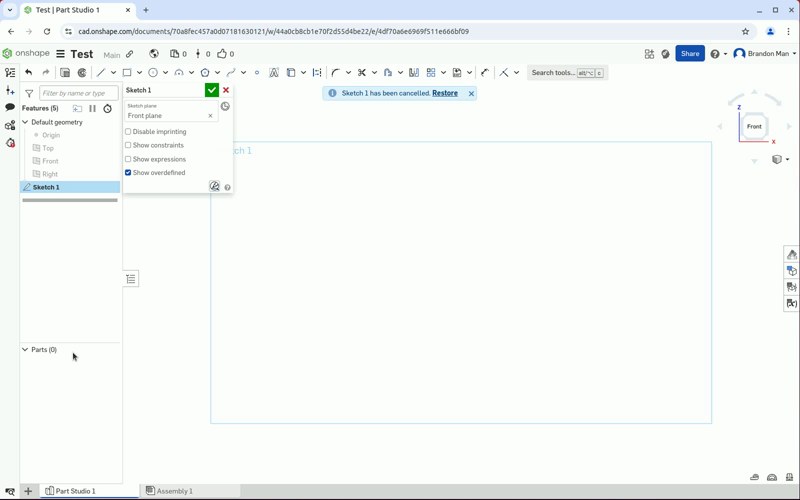
key(y)
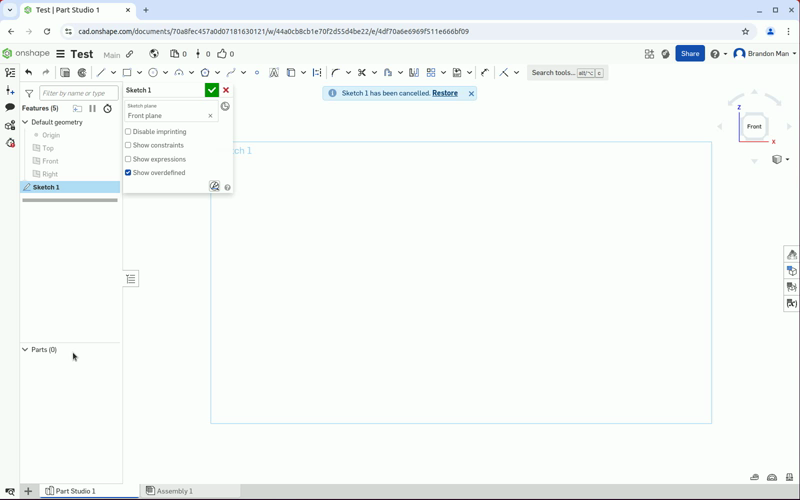
key(l)
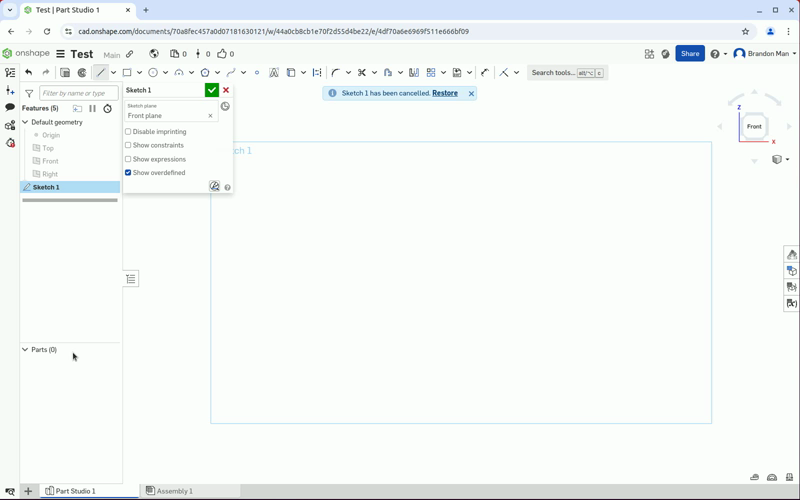
key_down(shift)
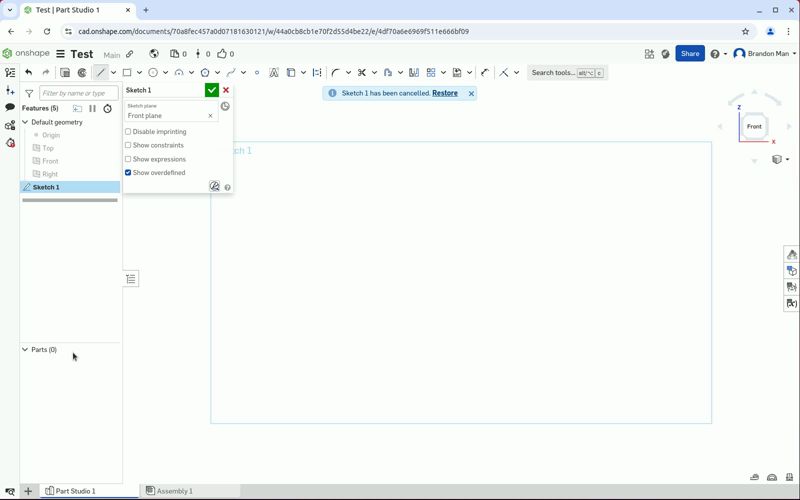
mouse_move(389, 212)
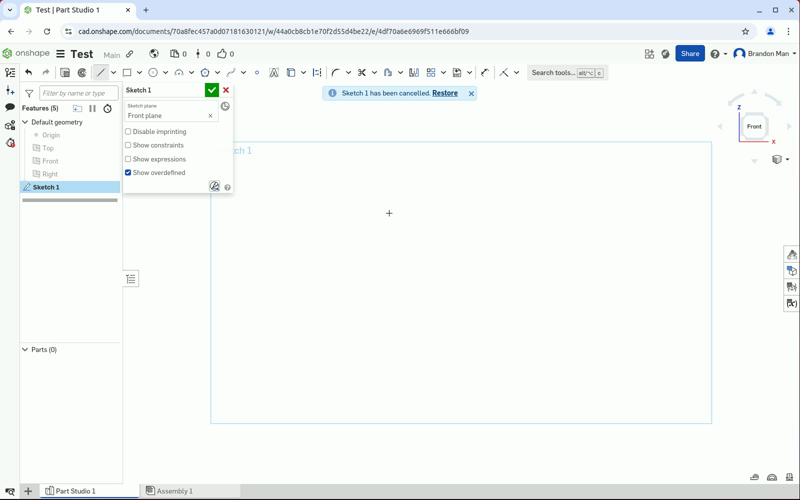
click(389, 212)
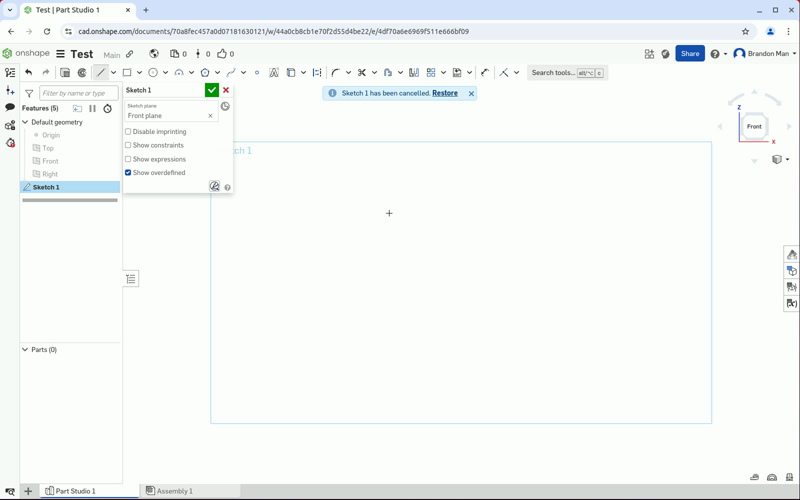
key_up(shift)
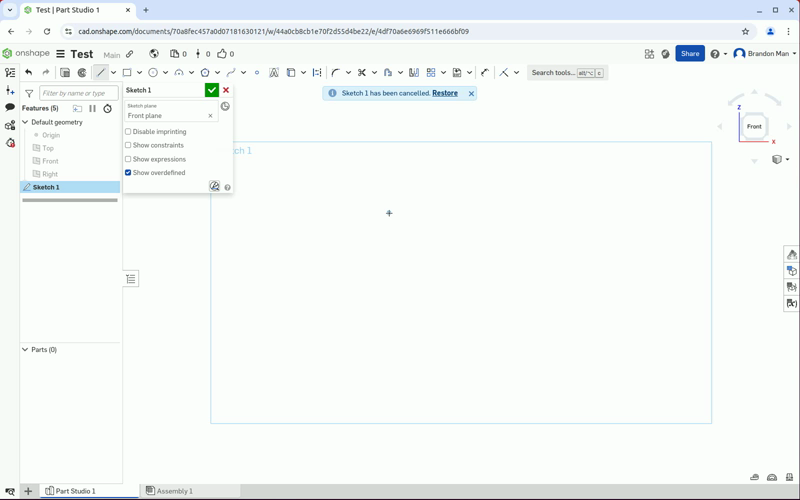
key_down(shift)
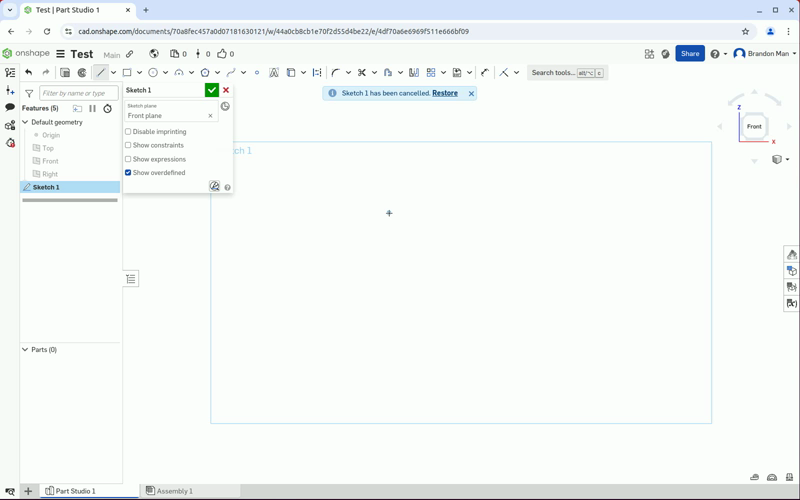
mouse_move(493, 212)
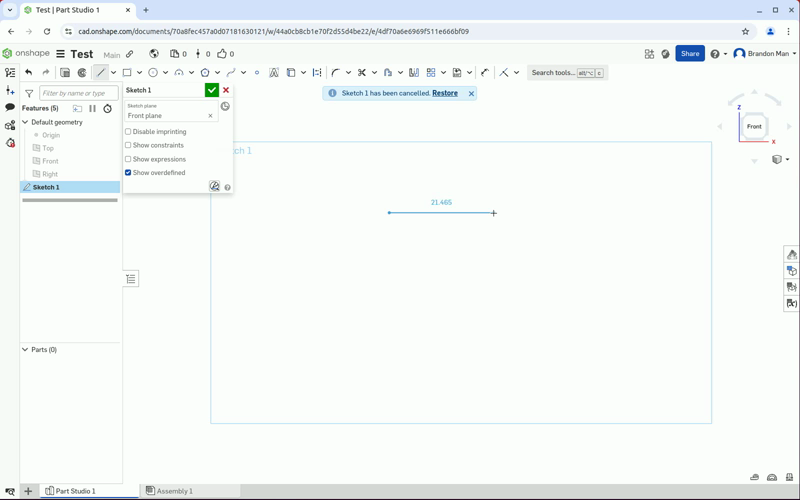
click(493, 212)
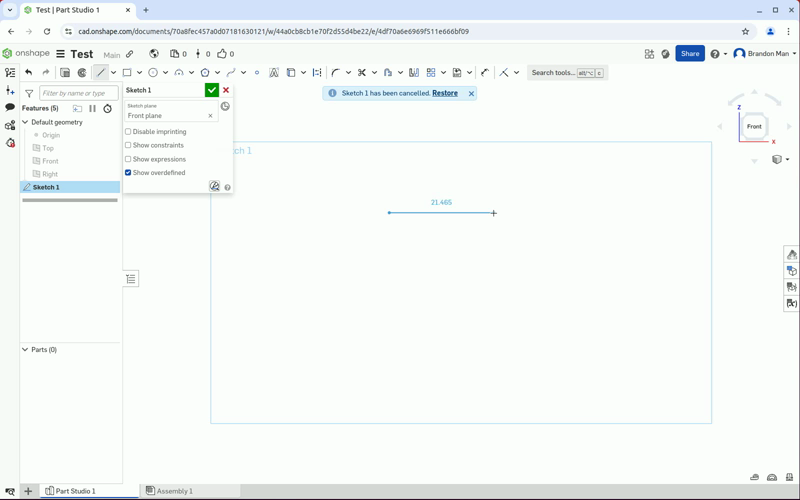
key_up(shift)
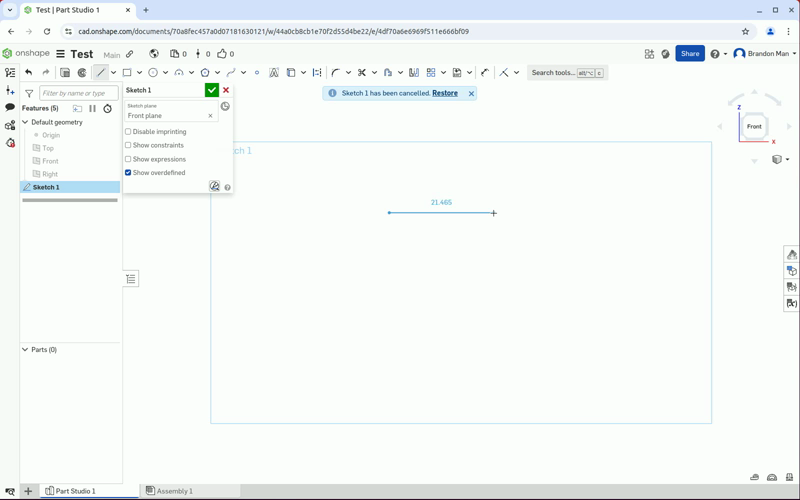
key(esc)
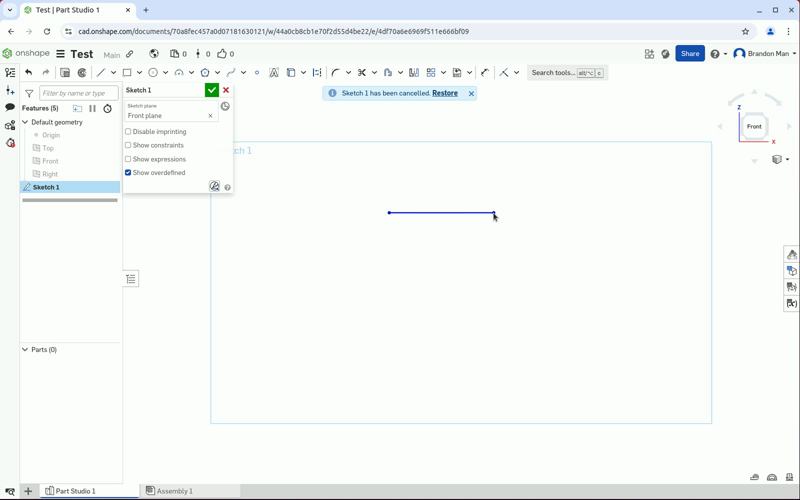
key(a)
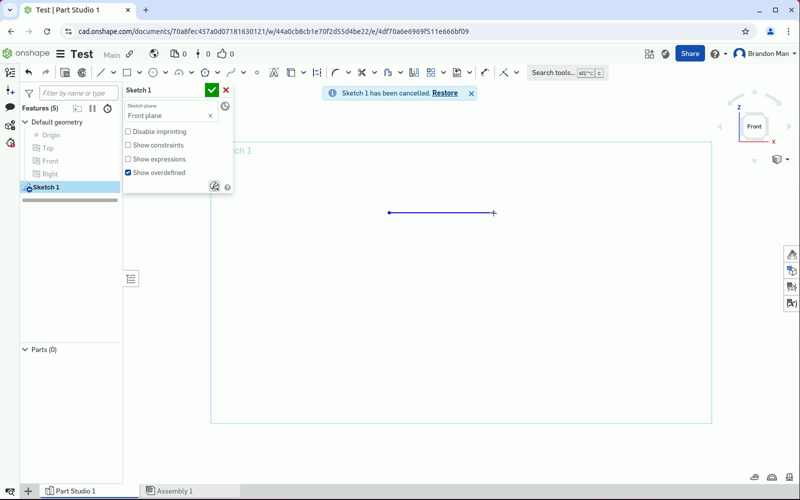
mouse_move(493, 212)
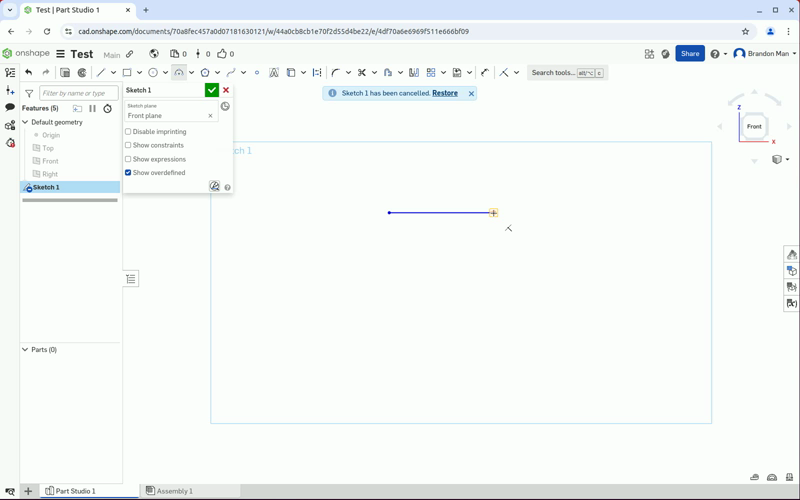
click(493, 212)
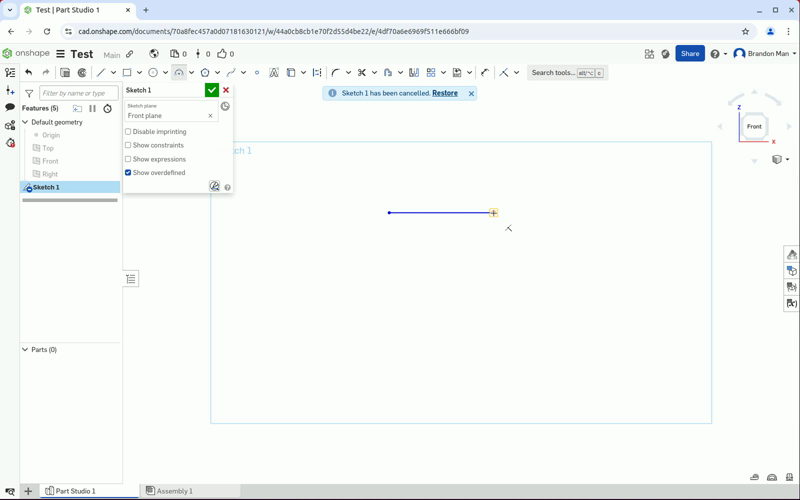
mouse_move(389, 212)
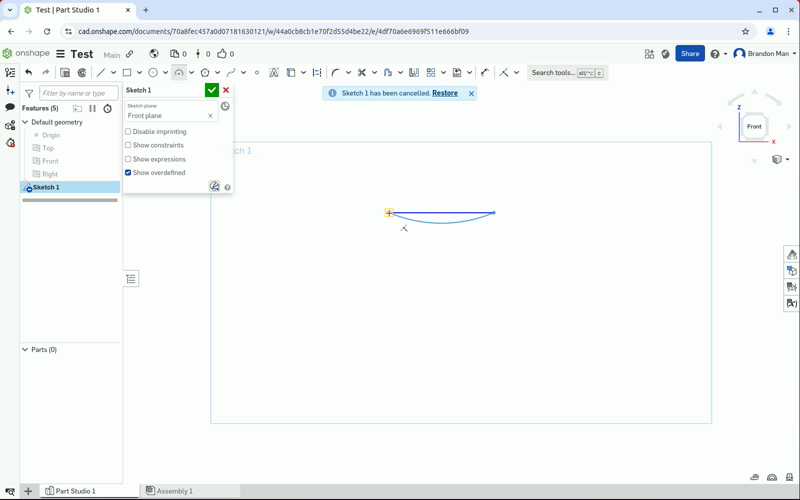
click(389, 212)
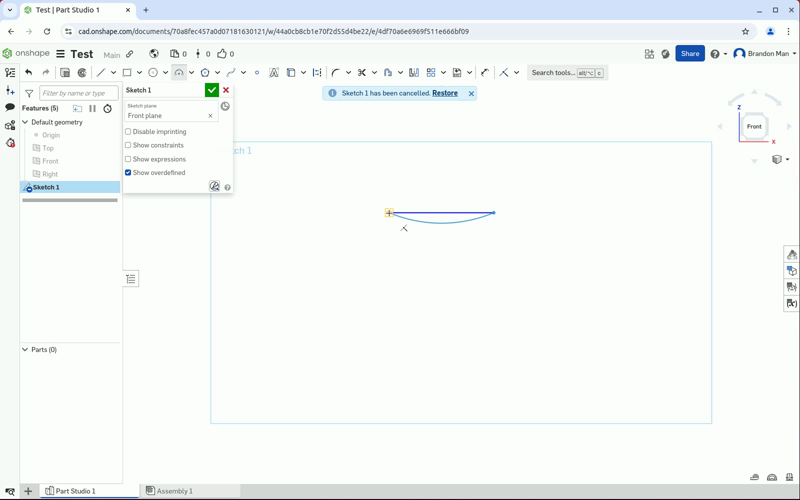
key_down(shift)
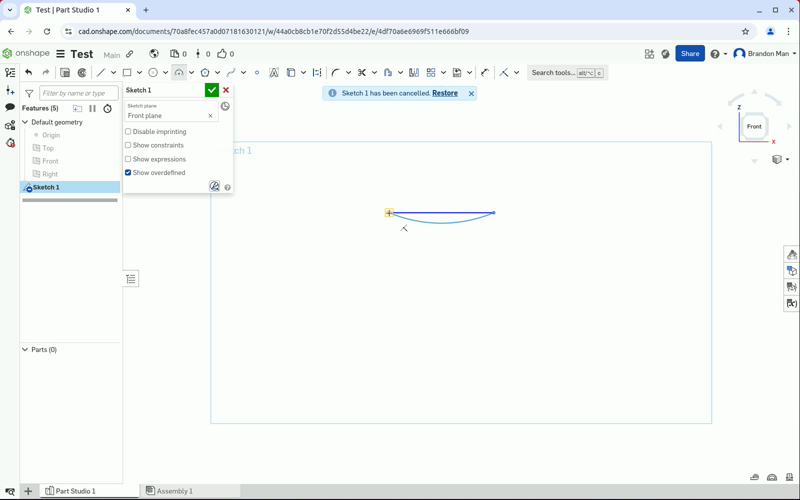
mouse_move(441, 169)
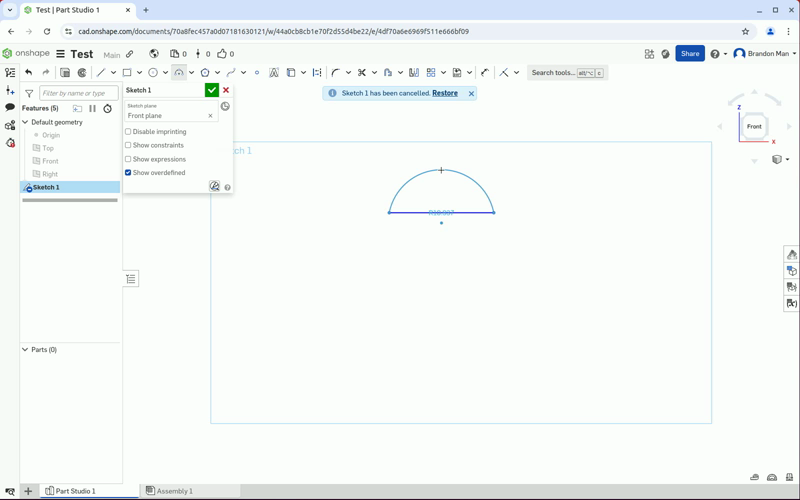
click(441, 169)
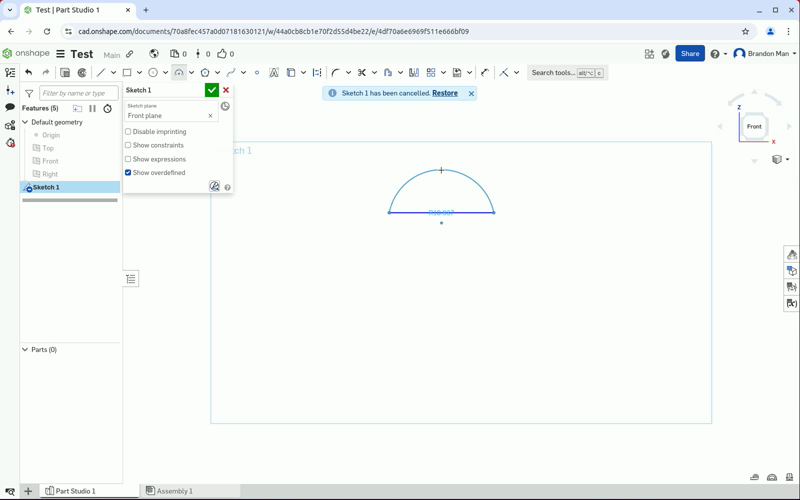
key_up(shift)
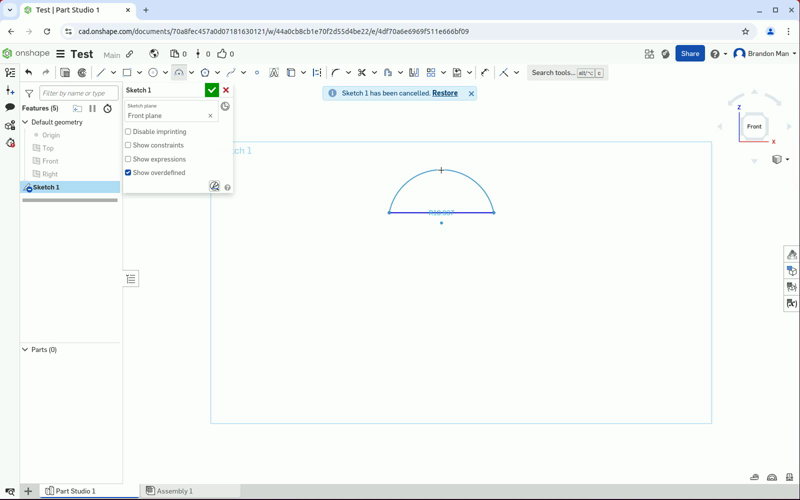
key(esc)
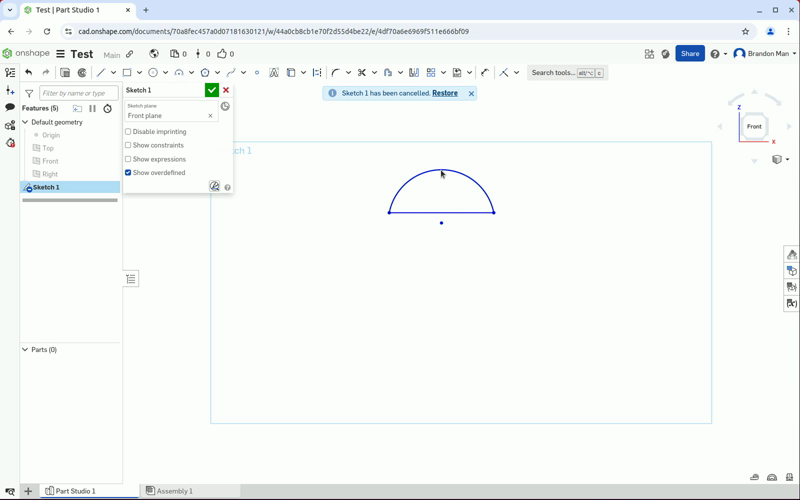
mouse_move(407, 194)
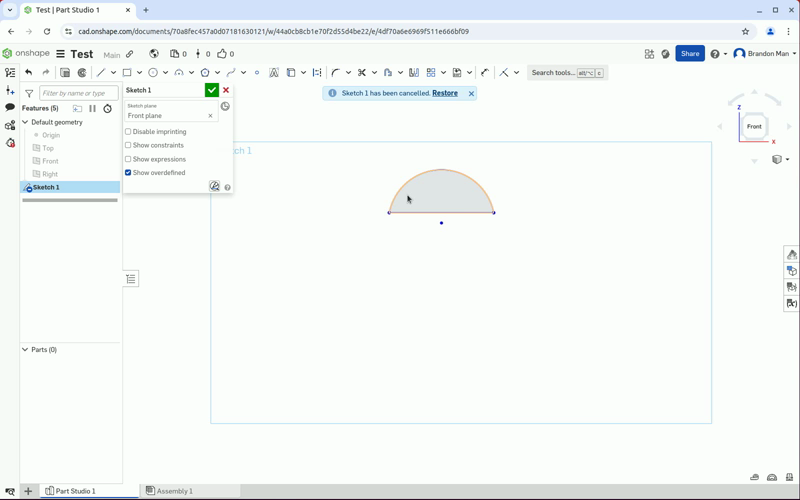
click(407, 194)
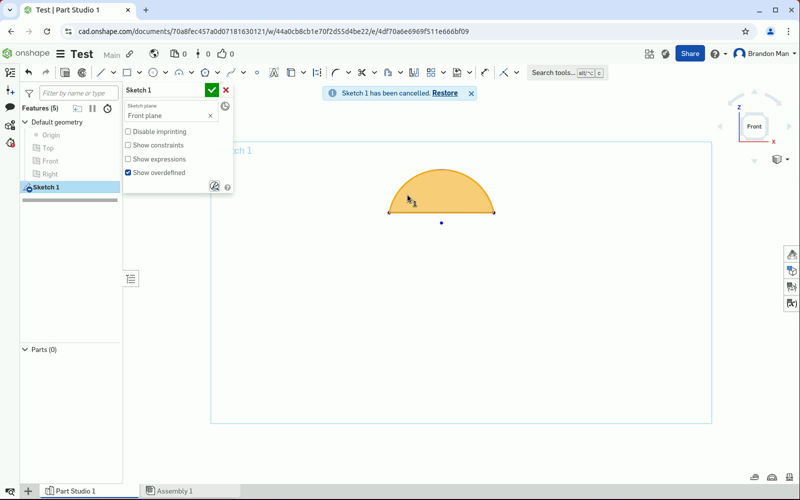
mouse_move(73, 352)
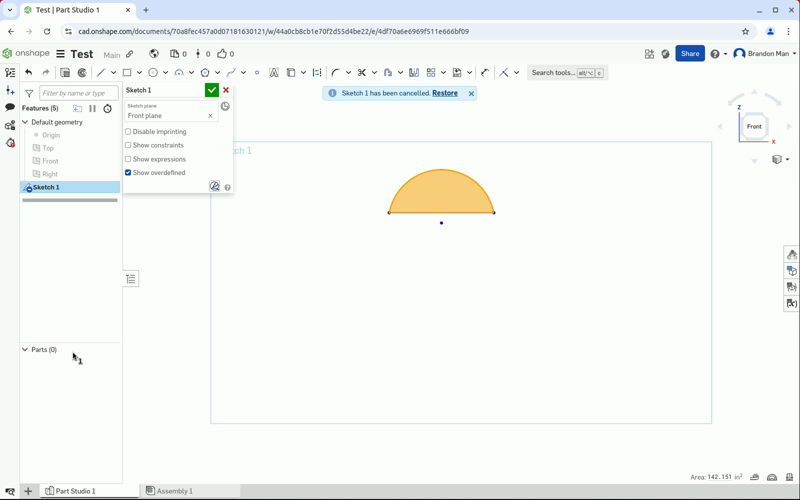
key(shift+y)
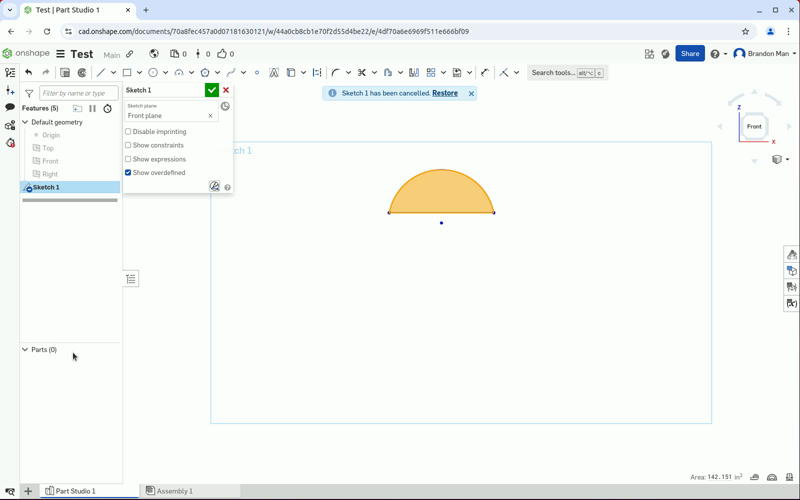
key(shift+e)
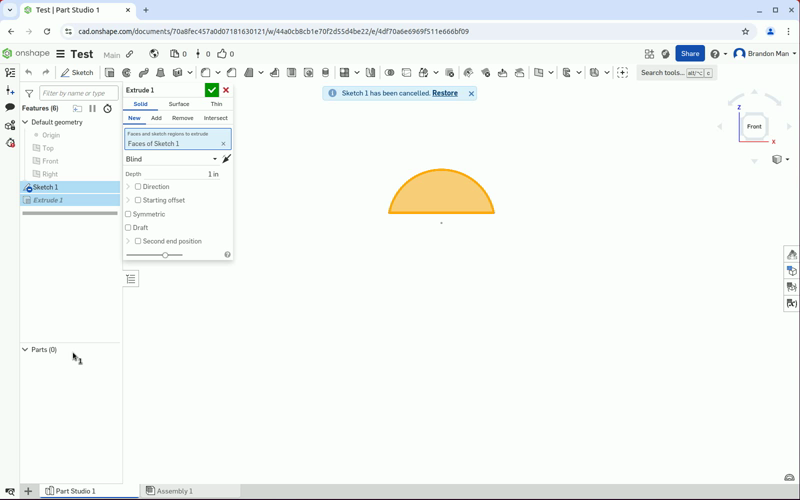
mouse_move(143, 106)
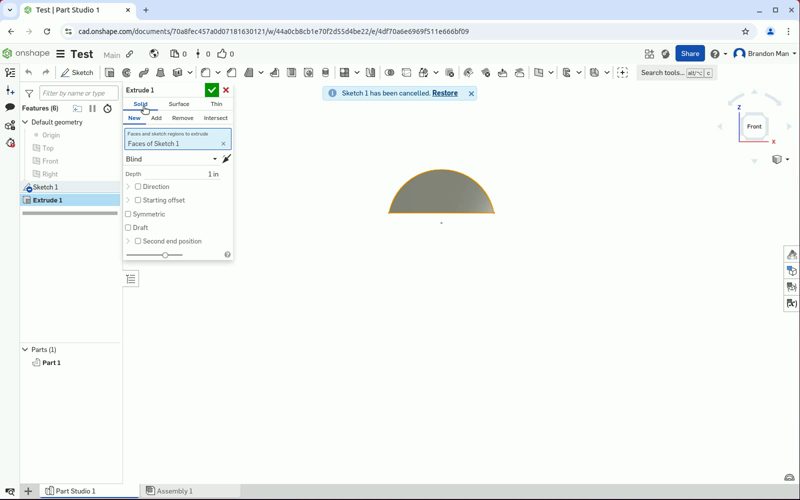
click(143, 106)
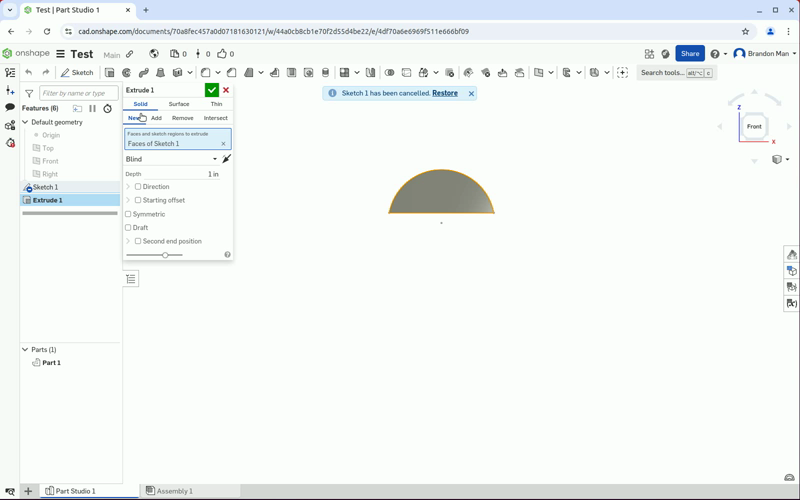
mouse_move(137, 120)
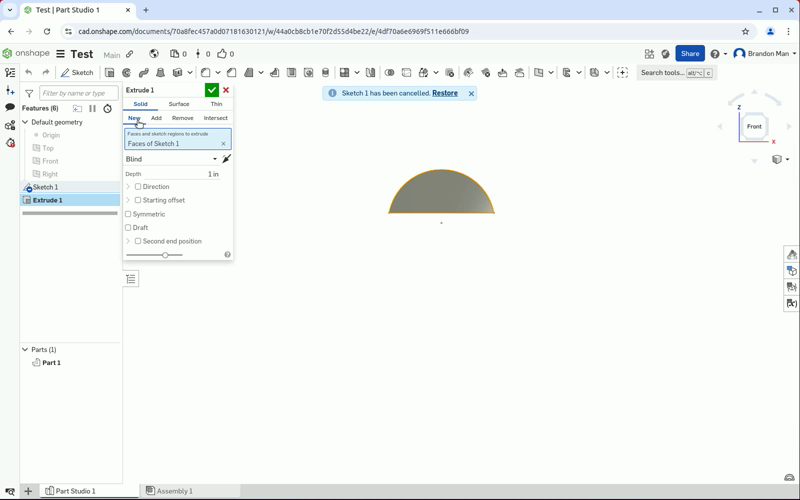
click(137, 120)
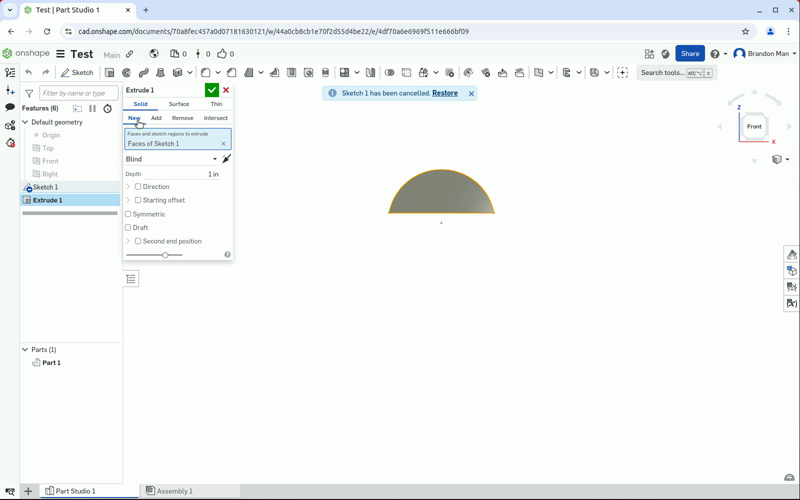
key(tab, 4)
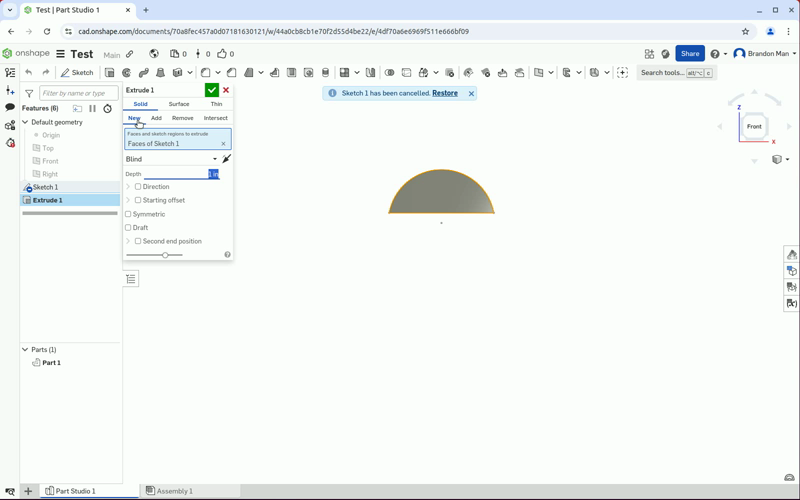
text(16.128)
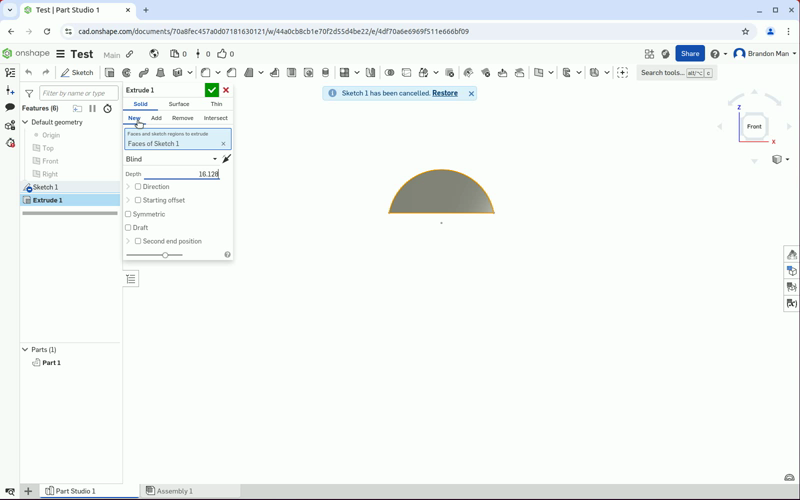
key(enter)
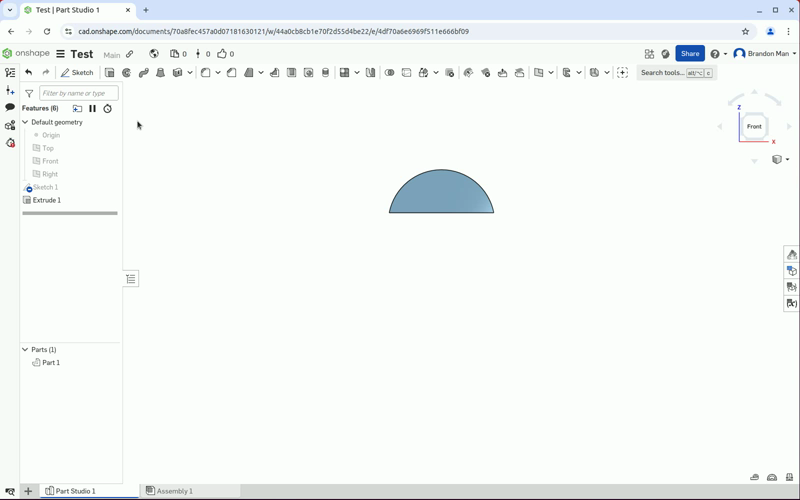
key(shift+h)
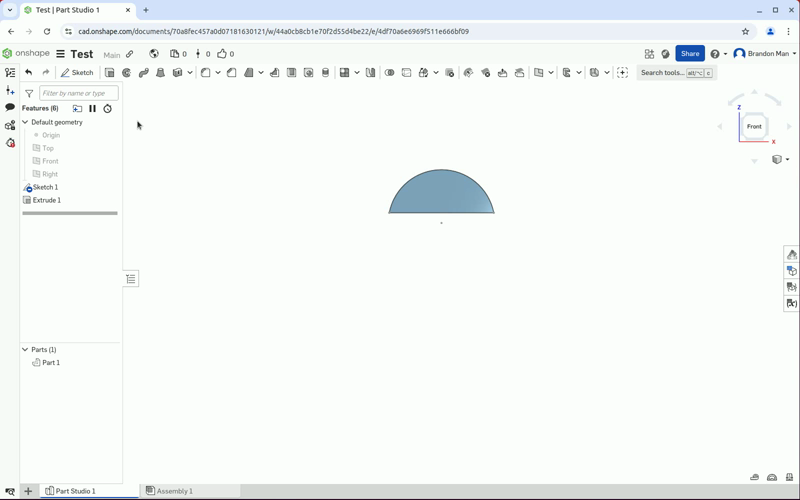
key(shift+h)
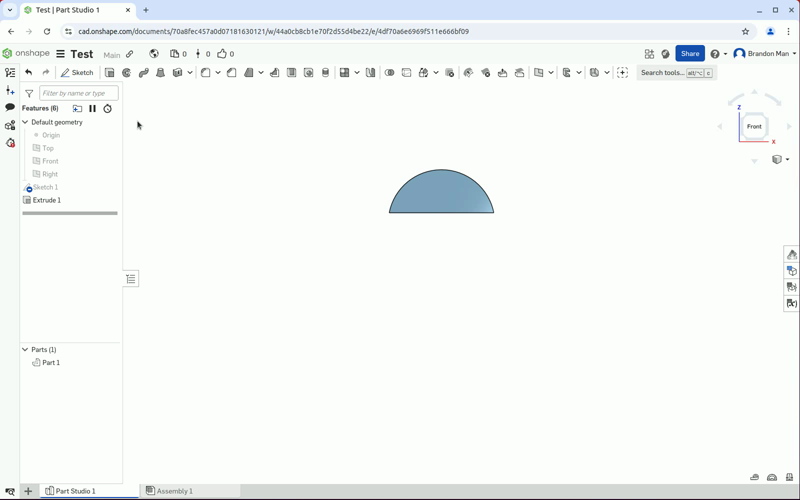
mouse_move(73, 189)
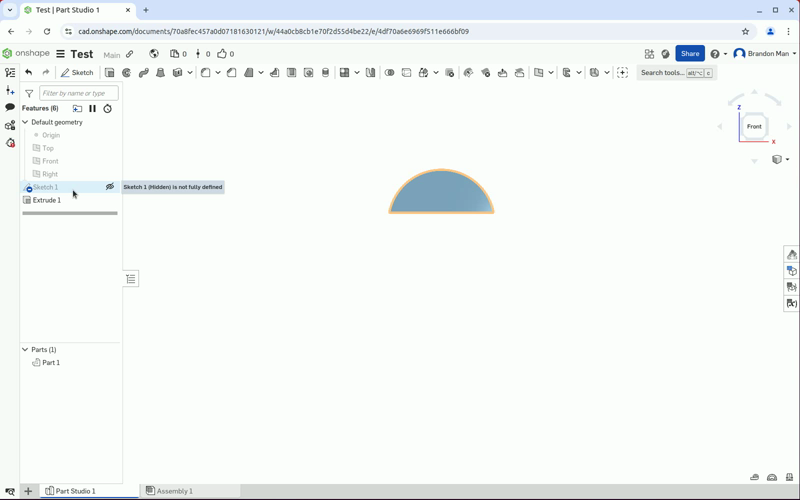
click(73, 189)
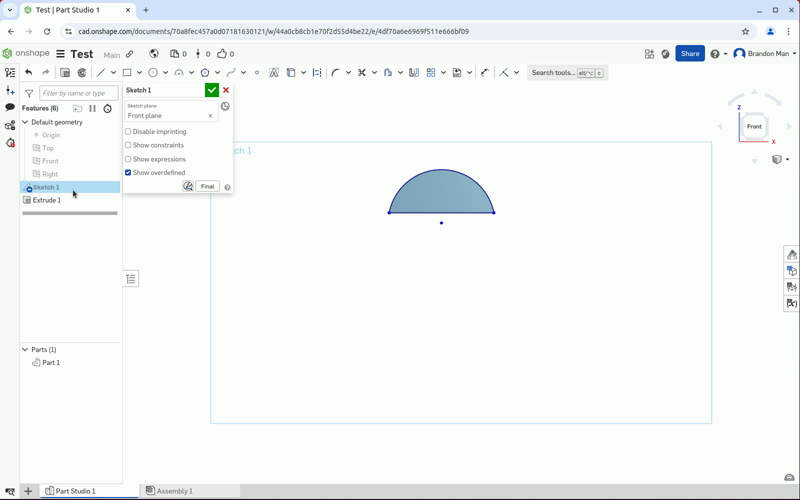
mouse_move(229, 92)
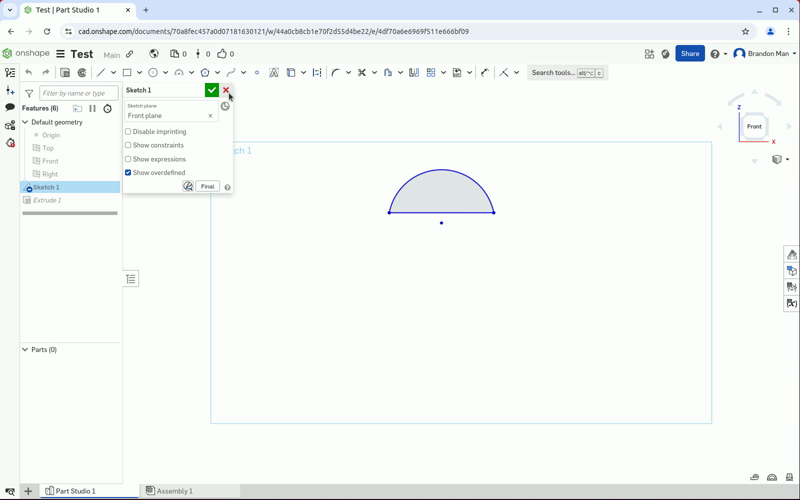
click(229, 92)
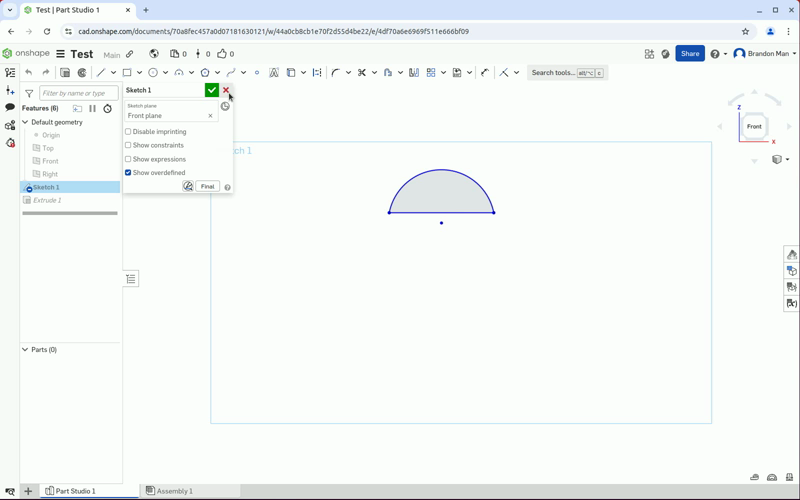
key(shift+s)
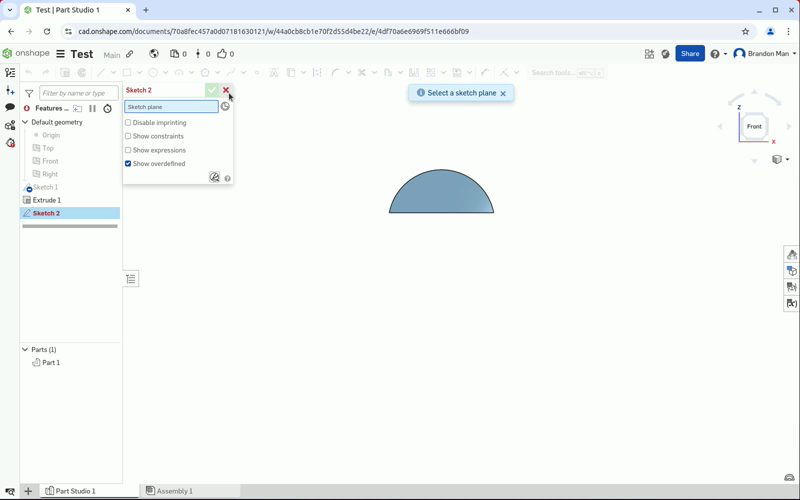
mouse_move(73, 163)
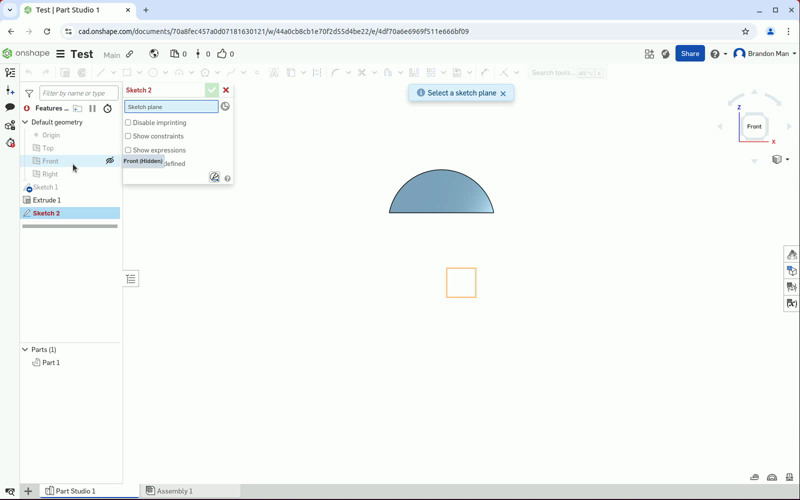
click(73, 163)
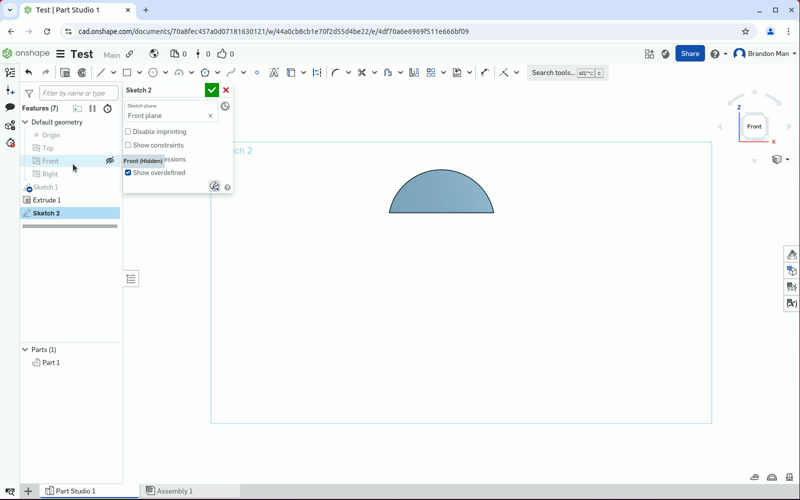
mouse_move(73, 352)
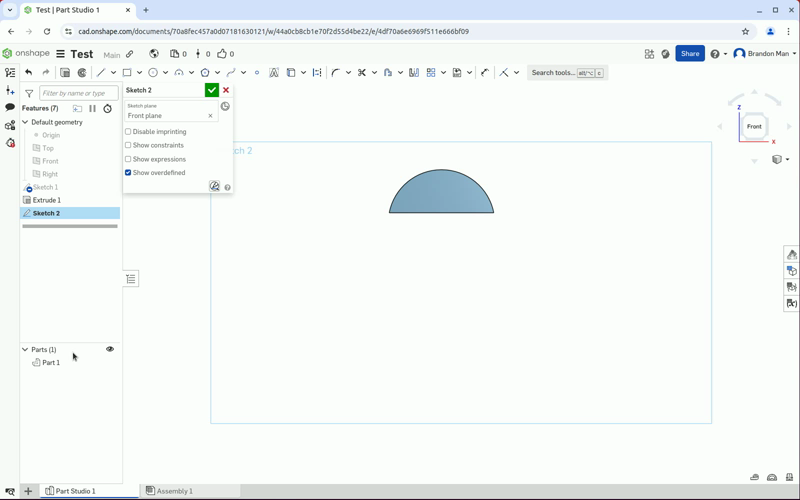
key(y)
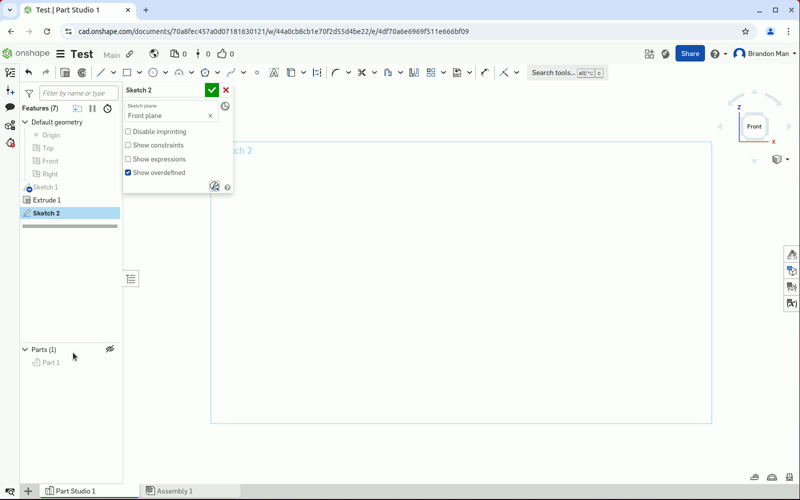
key(l)
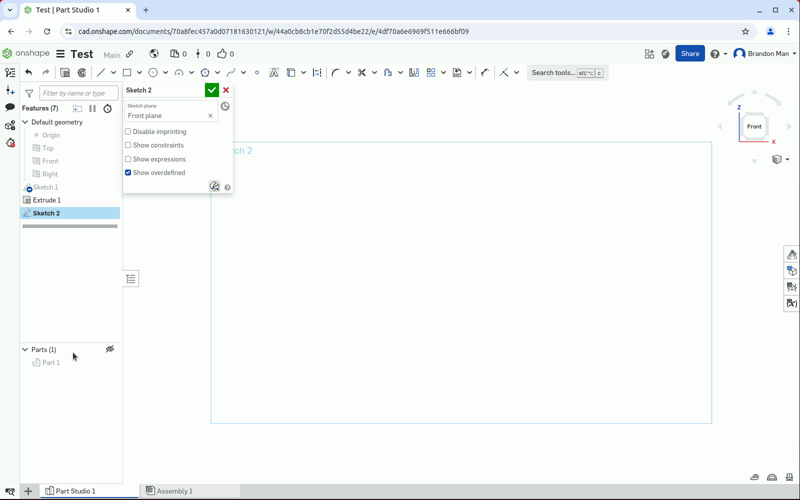
key_down(shift)
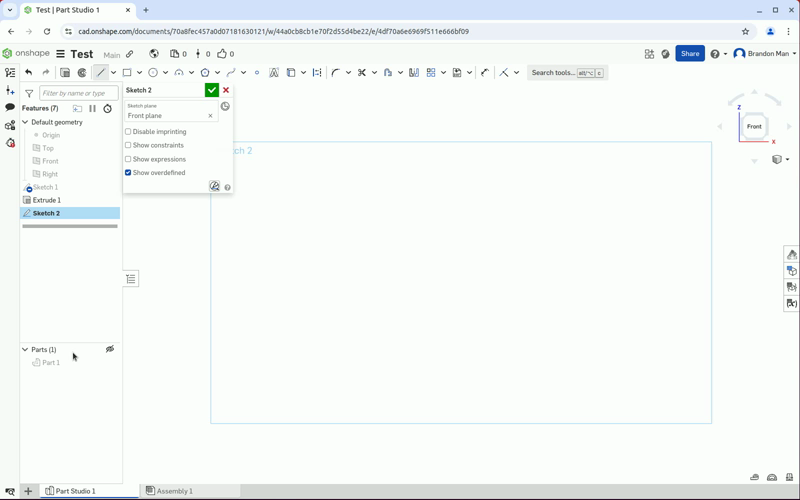
mouse_move(389, 363)
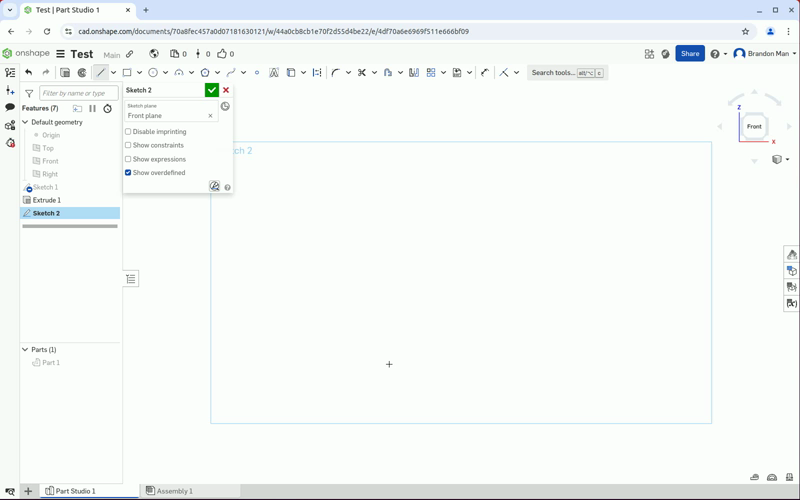
click(389, 363)
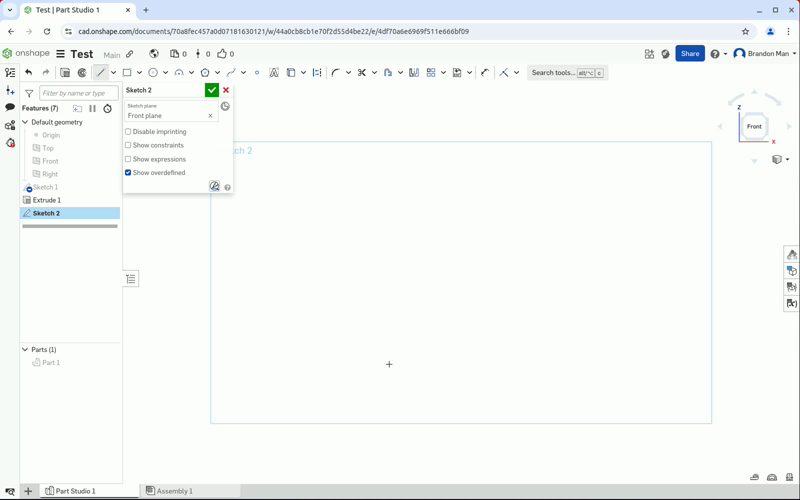
key_up(shift)
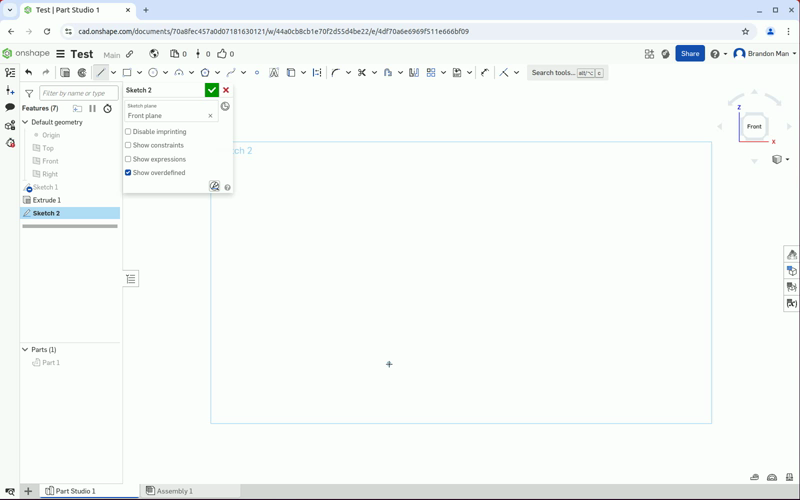
key_down(shift)
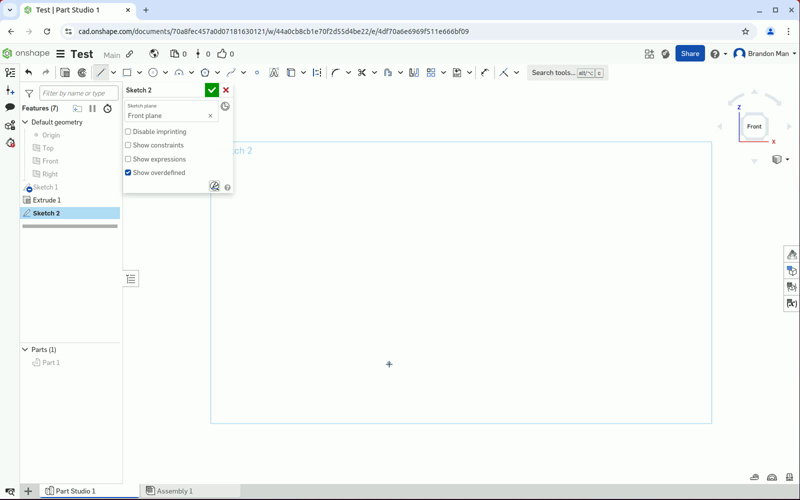
mouse_move(494, 363)
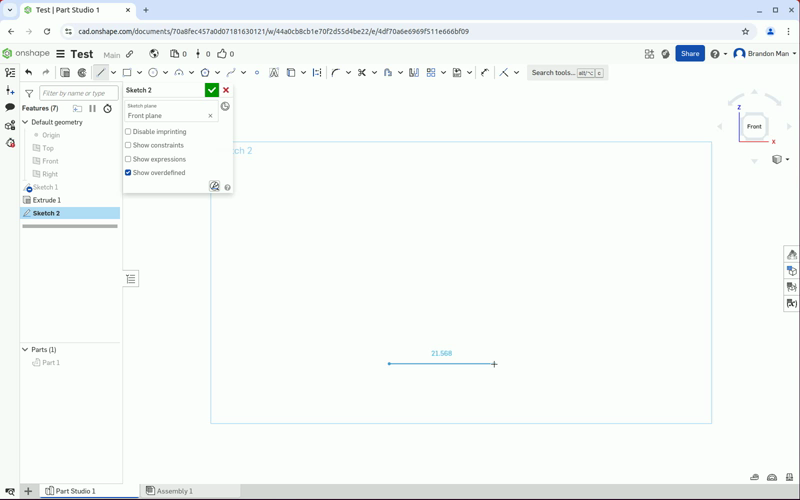
click(494, 363)
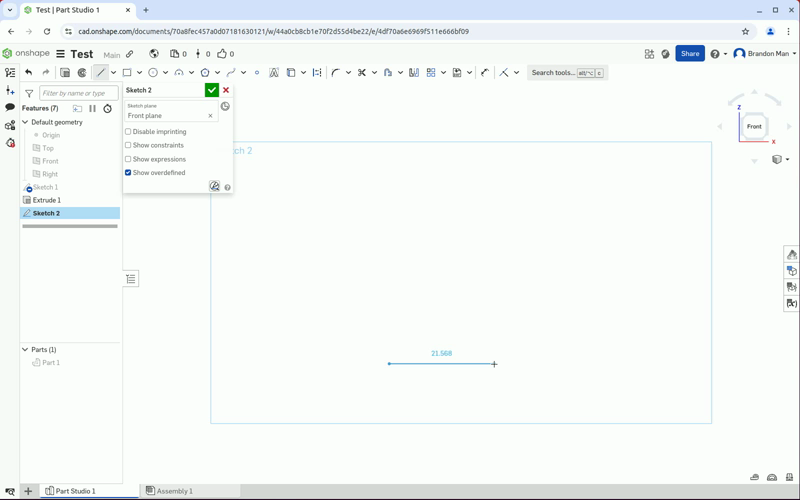
key_up(shift)
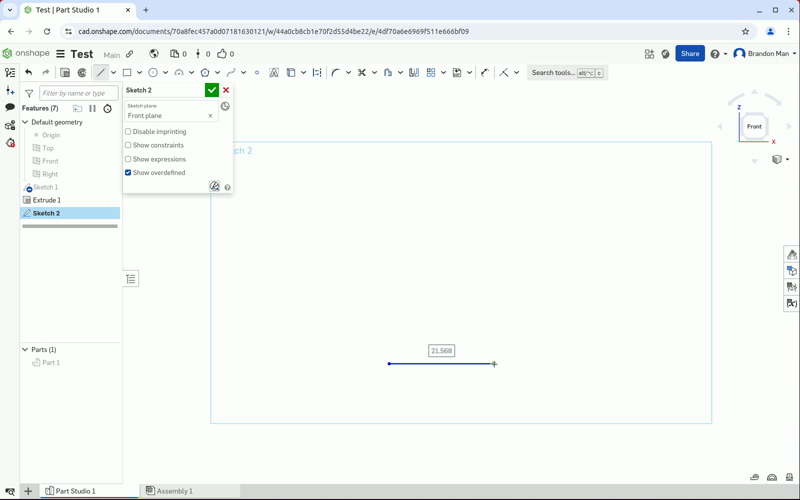
key_down(shift)
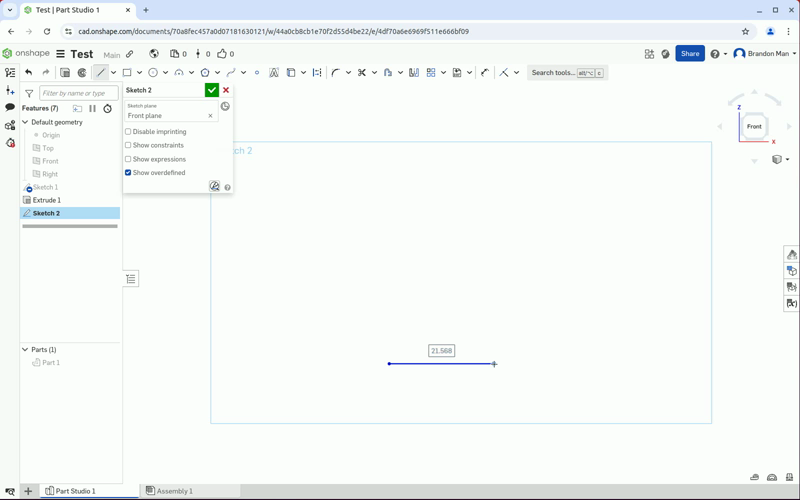
mouse_move(494, 213)
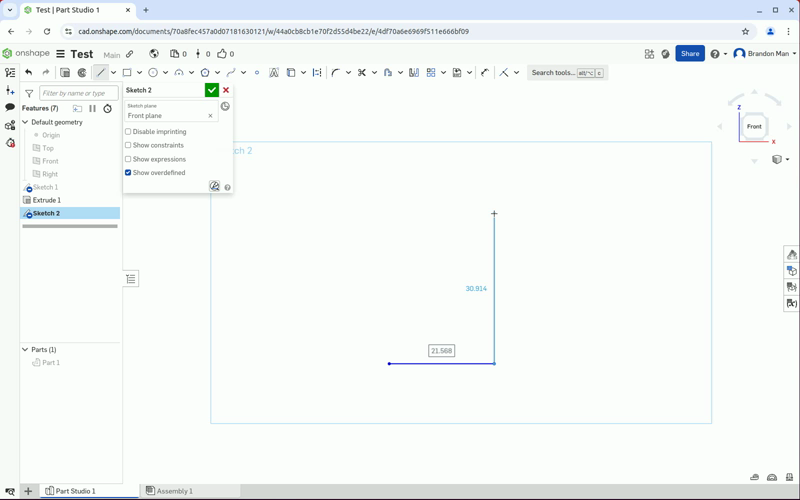
click(494, 213)
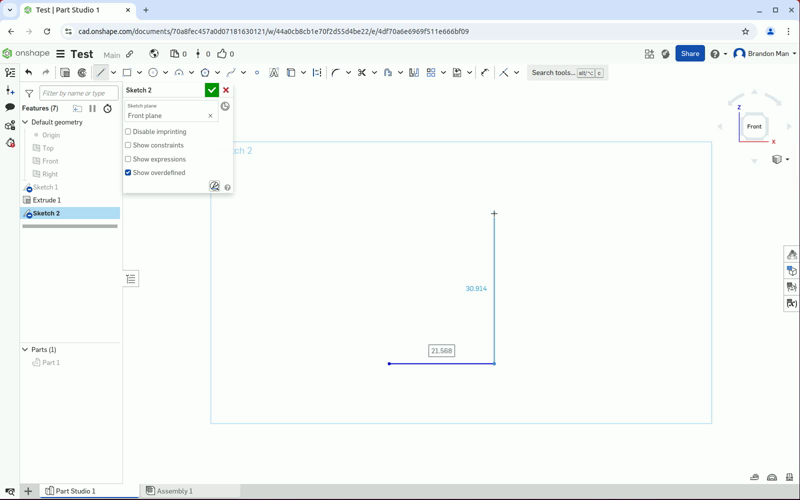
key_up(shift)
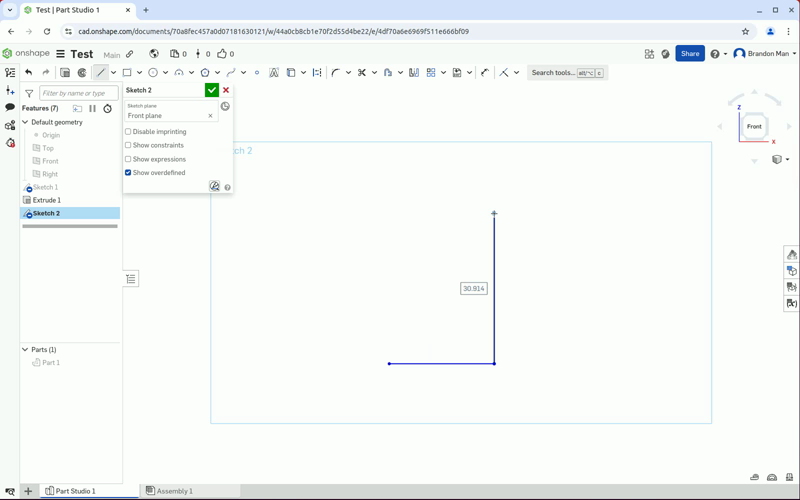
key_down(shift)
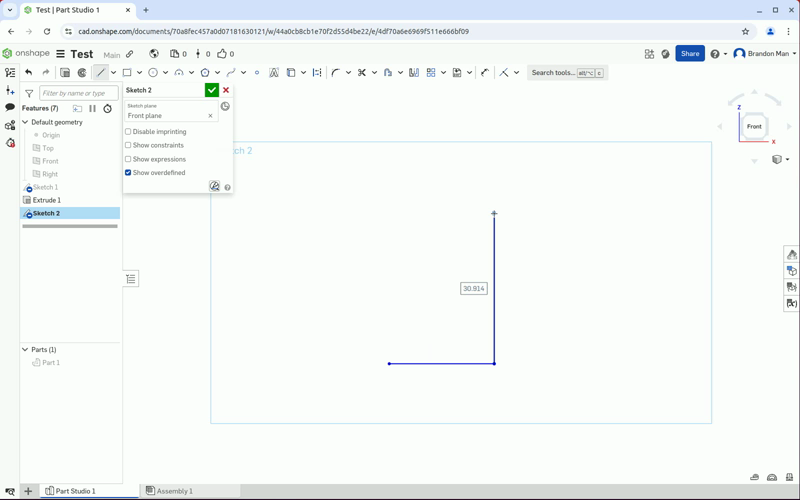
mouse_move(389, 213)
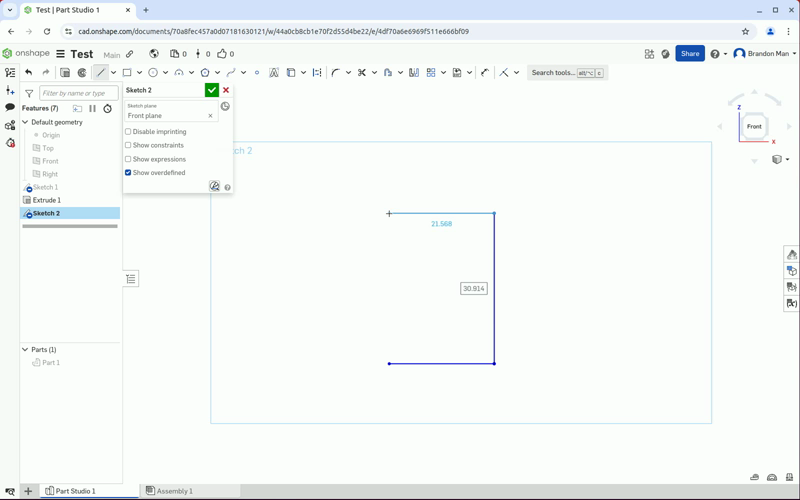
click(389, 213)
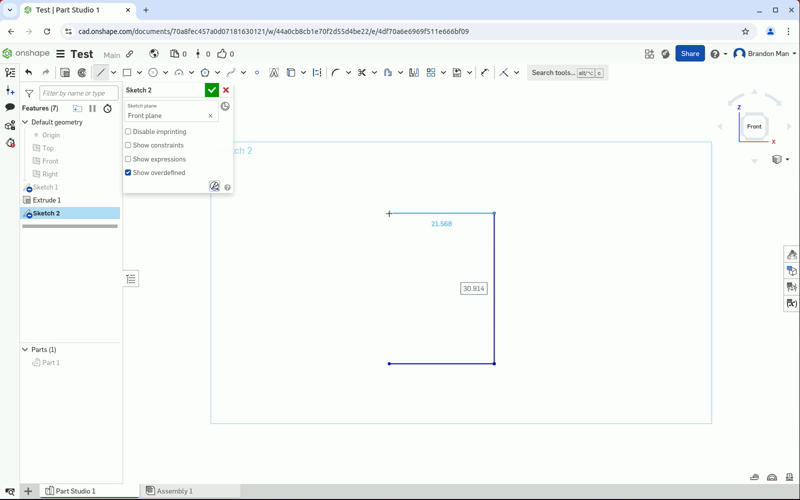
key_up(shift)
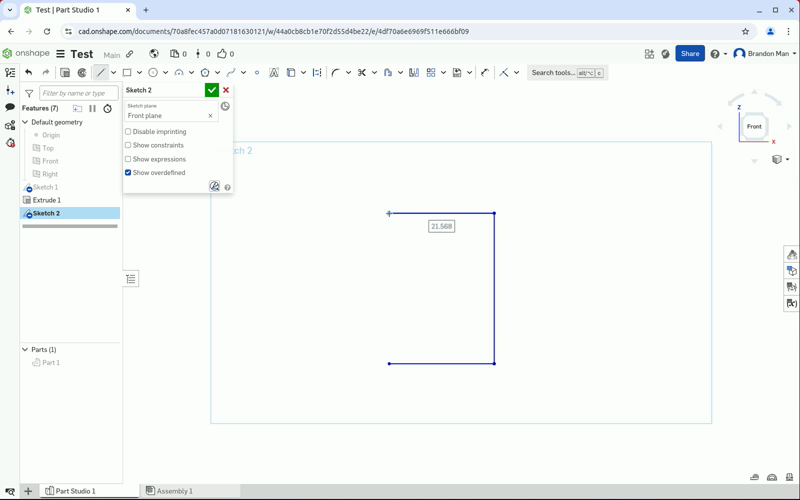
key_down(shift)
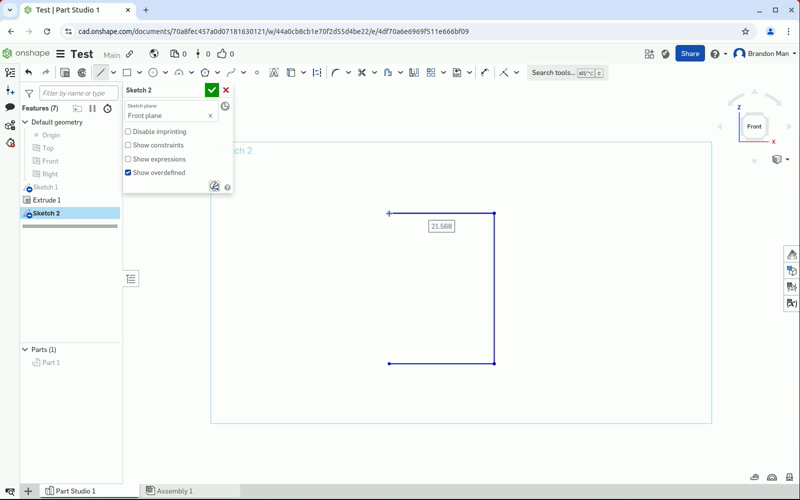
mouse_move(389, 363)
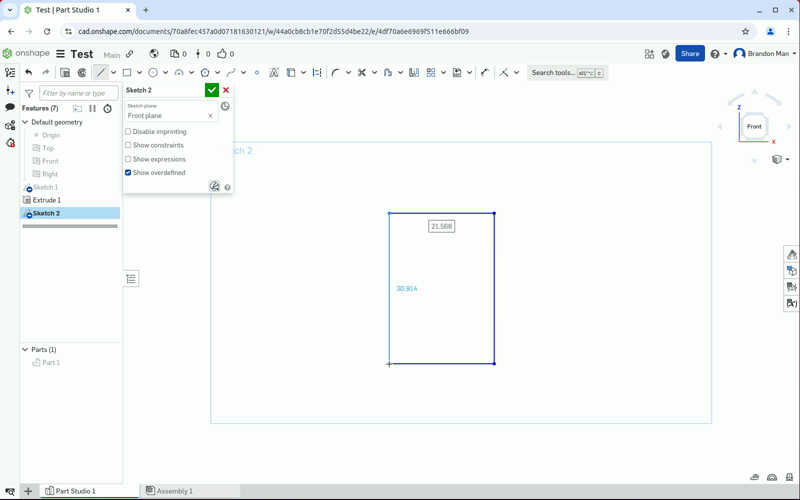
key_up(shift)
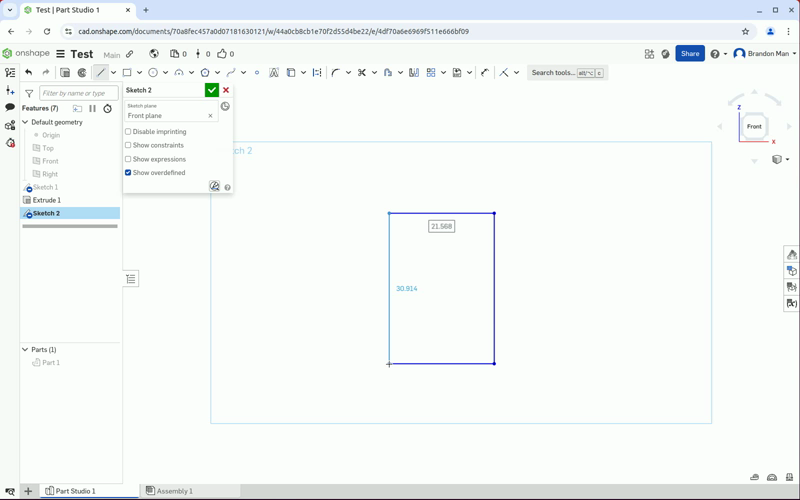
click(389, 363)
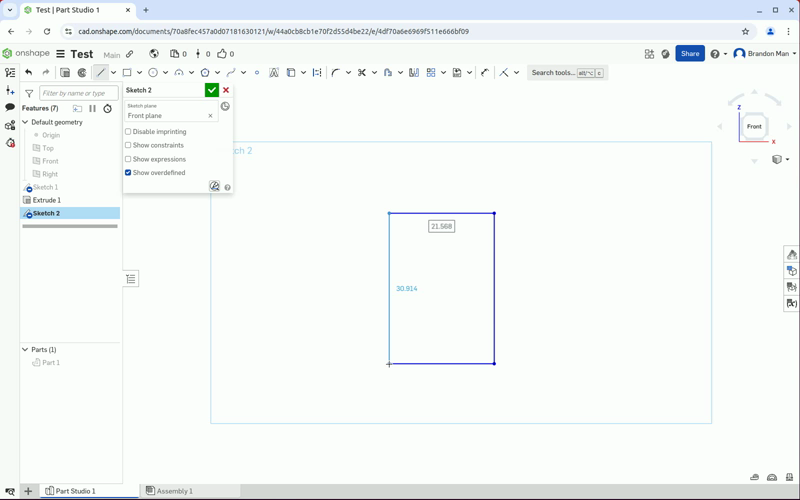
key(esc)
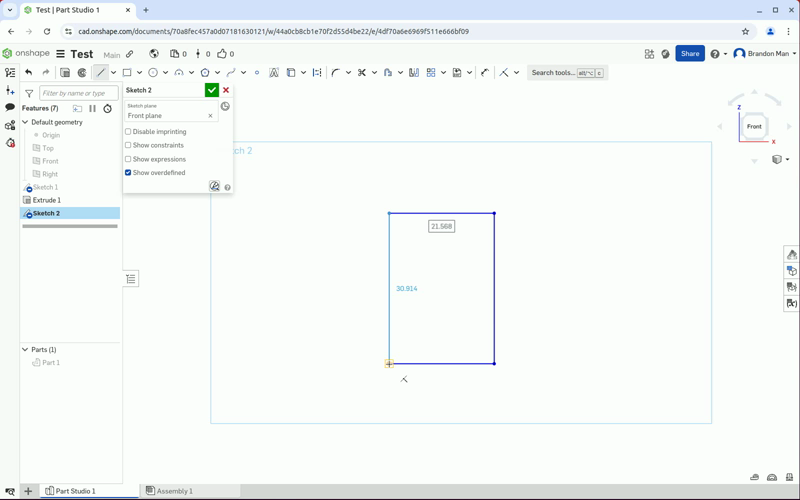
mouse_move(453, 265)
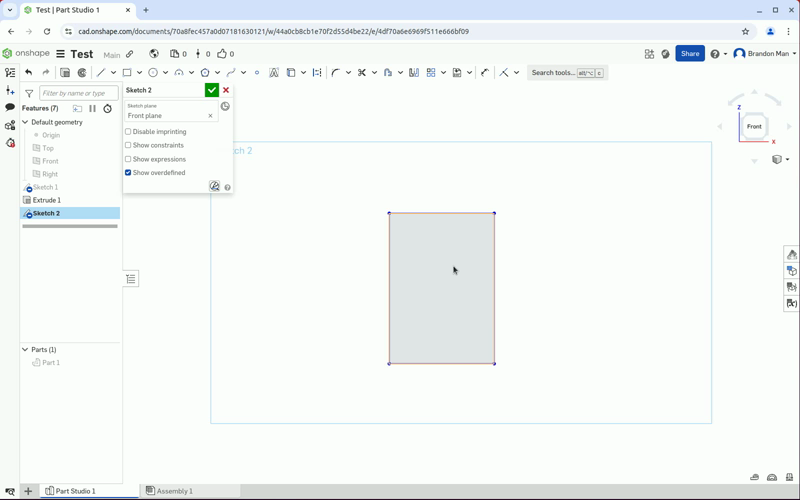
click(453, 265)
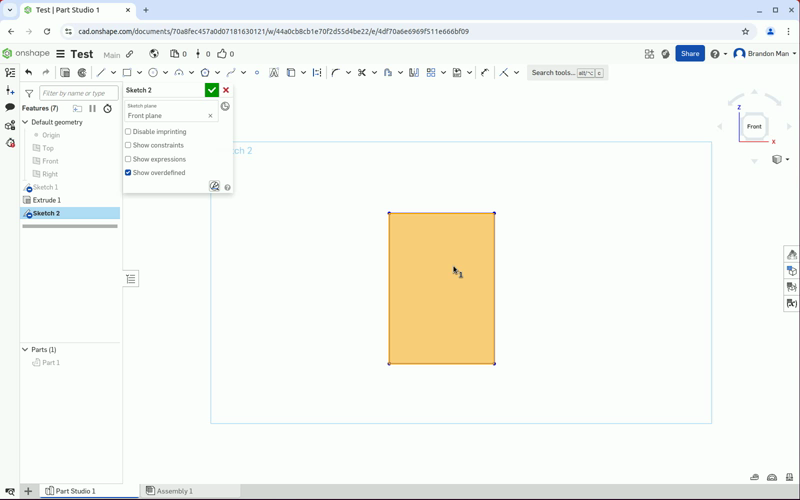
mouse_move(73, 352)
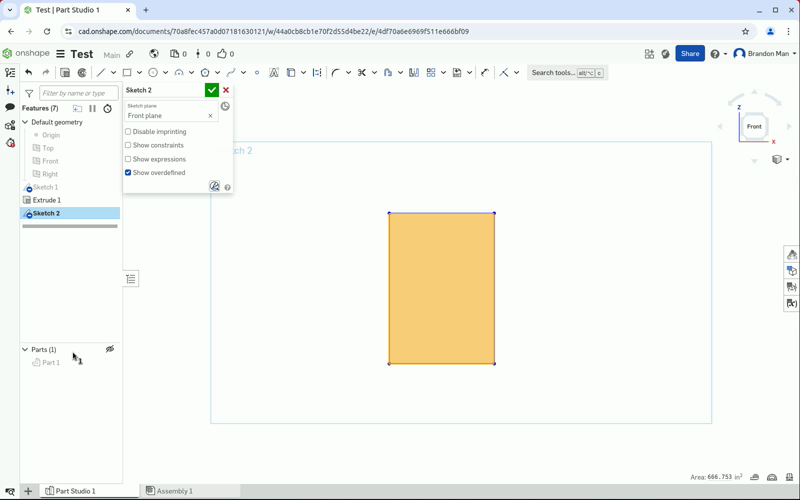
key(shift+y)
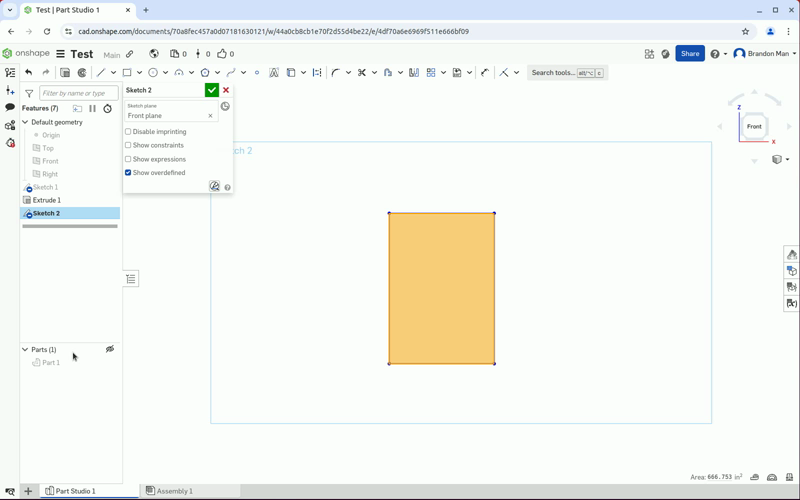
key(shift+e)
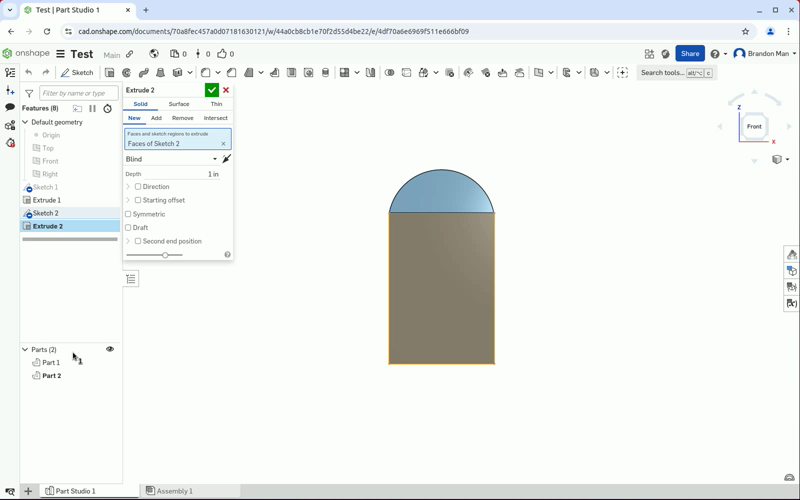
mouse_move(143, 106)
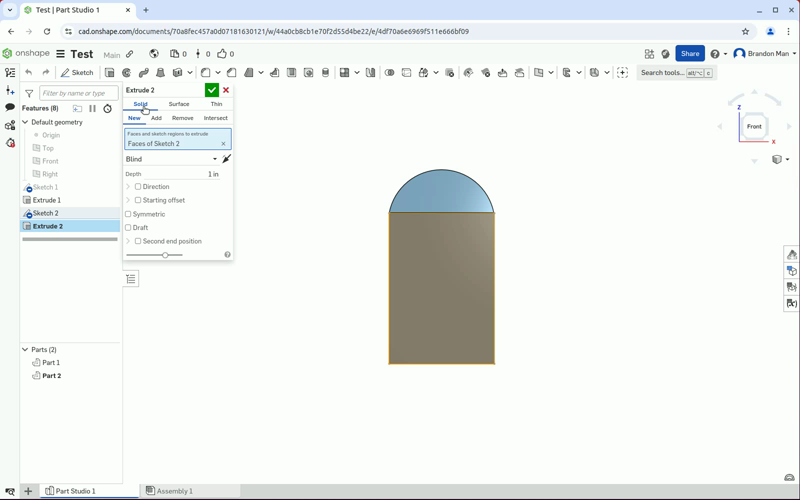
click(143, 106)
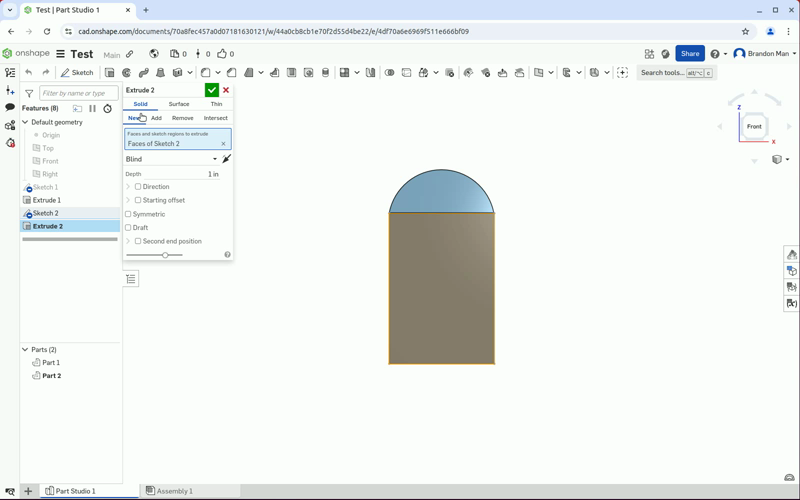
mouse_move(137, 120)
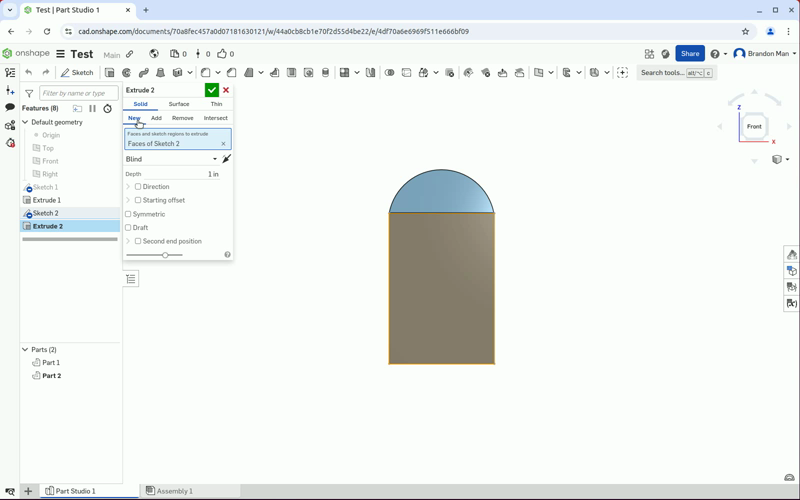
click(137, 120)
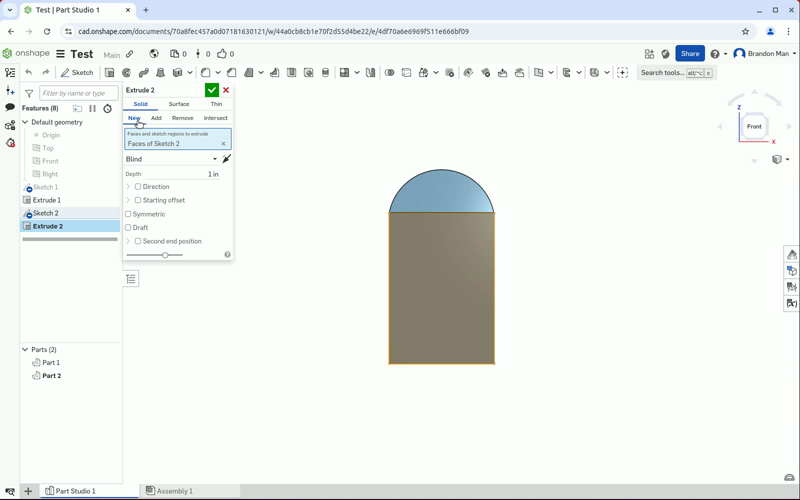
key(tab, 4)
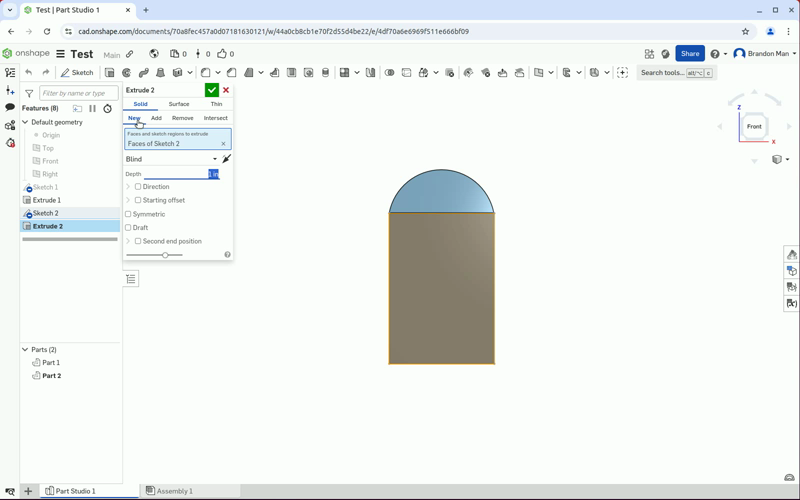
text(16.128)
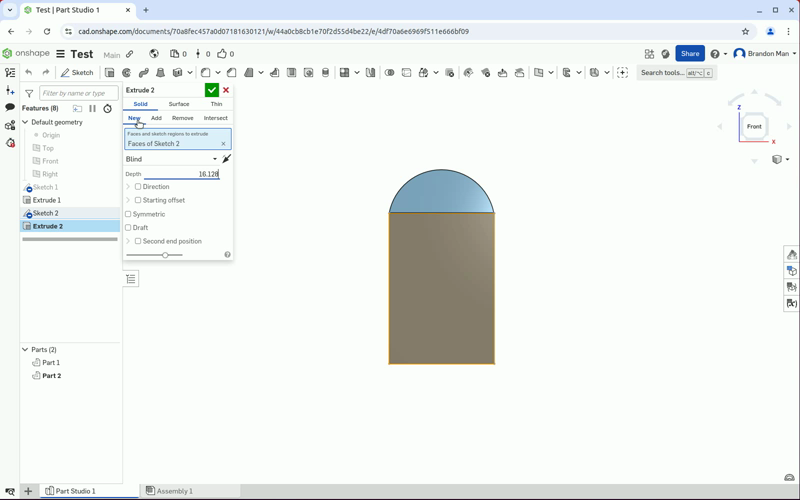
key(enter)
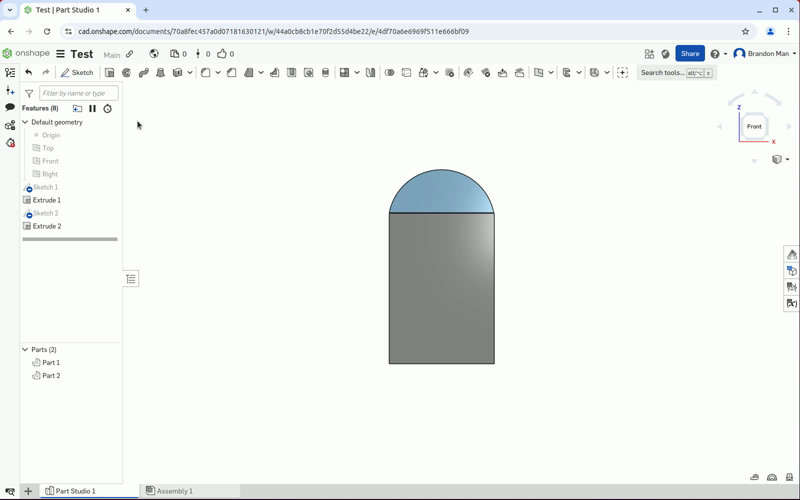
key(shift+h)
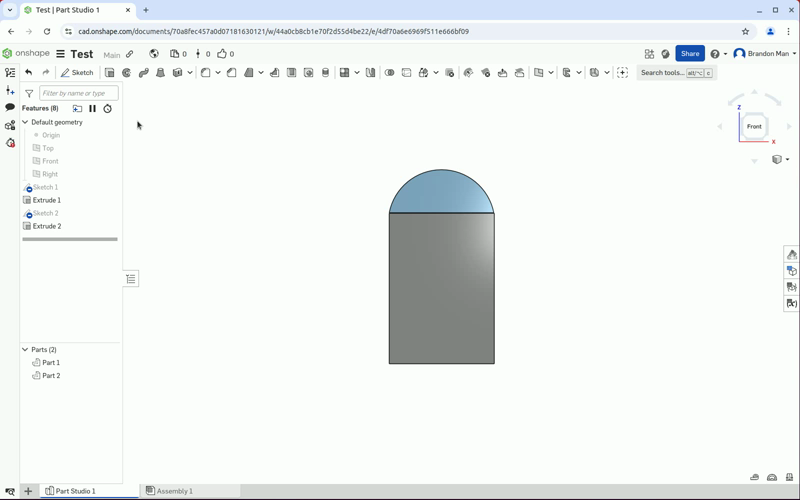
key(shift+h)
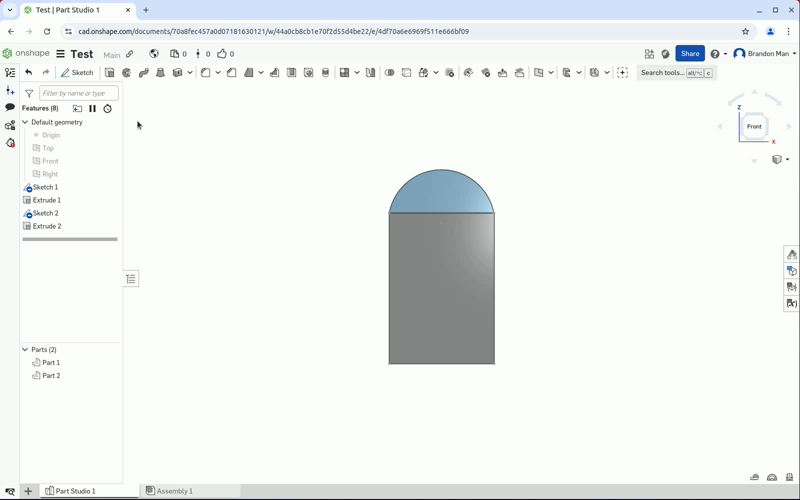
key(shift+7)
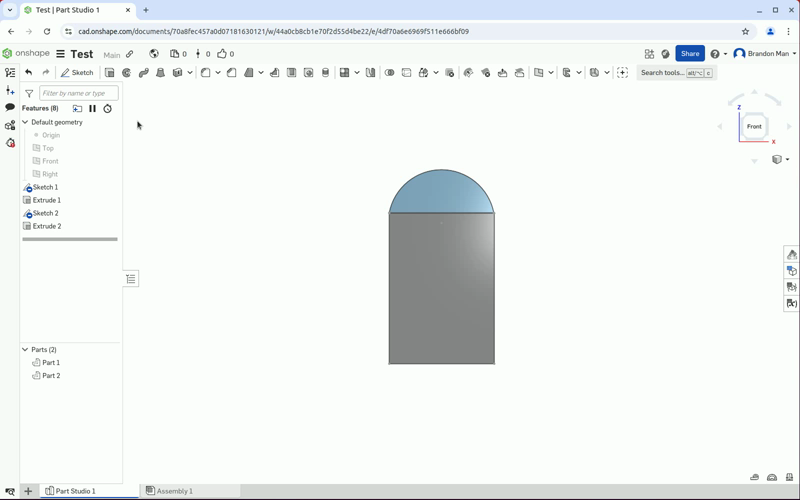
key(left, 2)
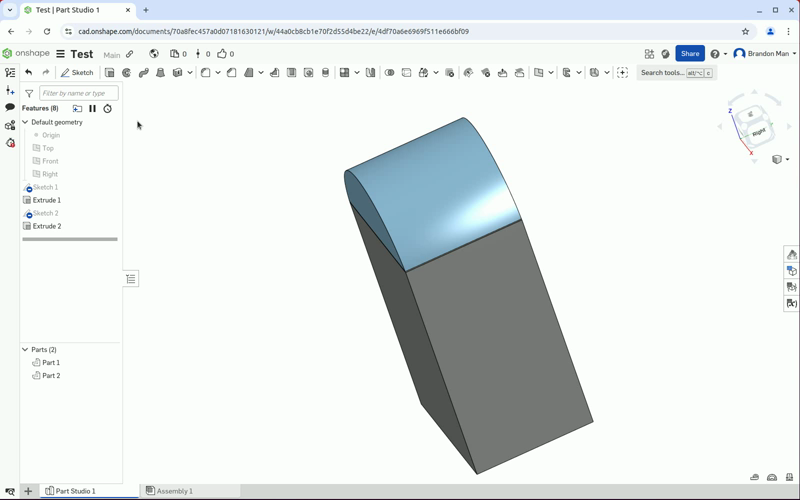
key(down, 2)
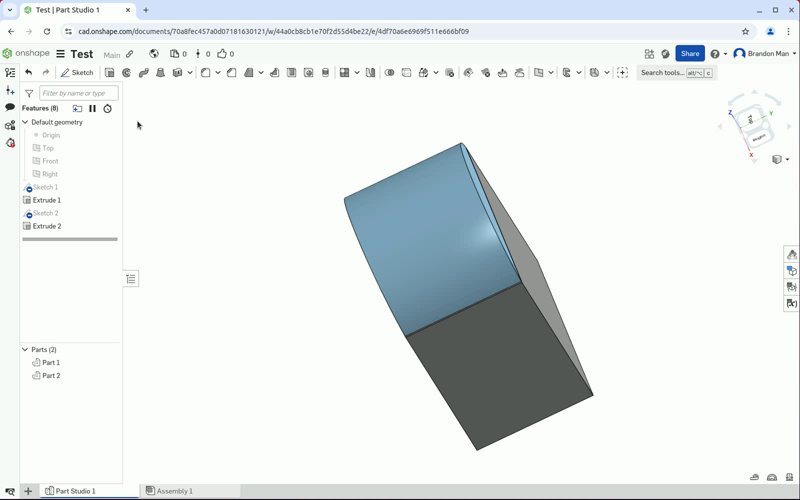
key(up, 2)
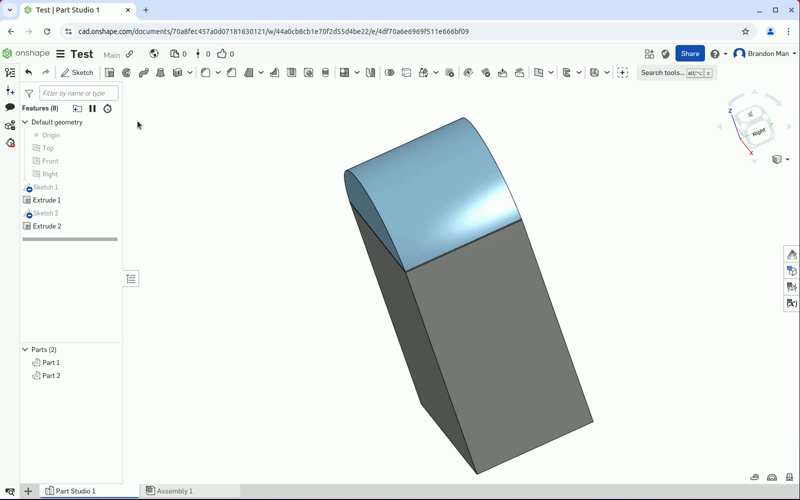
key(right, 2)
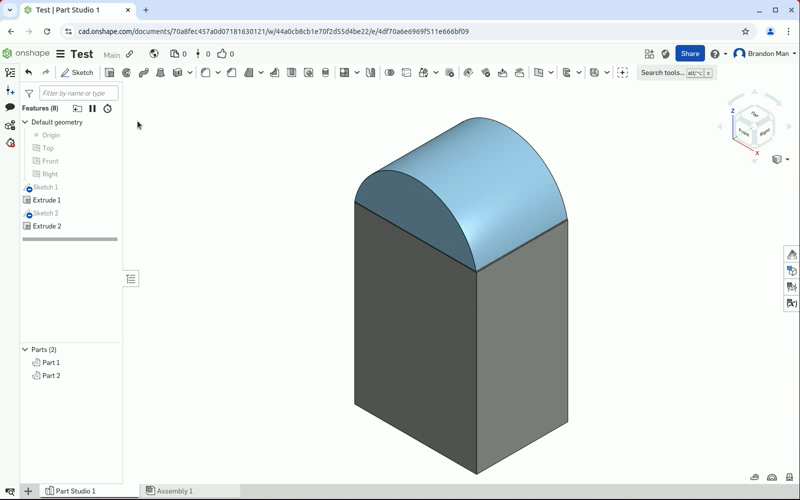
mouse_move(73, 189)
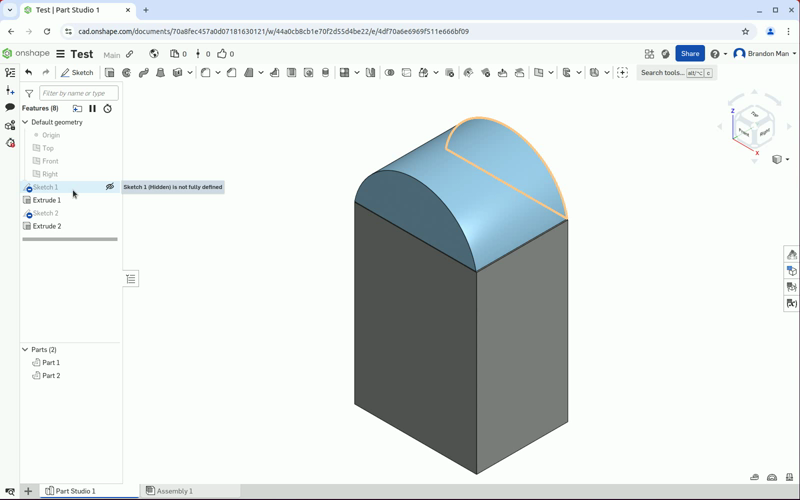
click(73, 189)